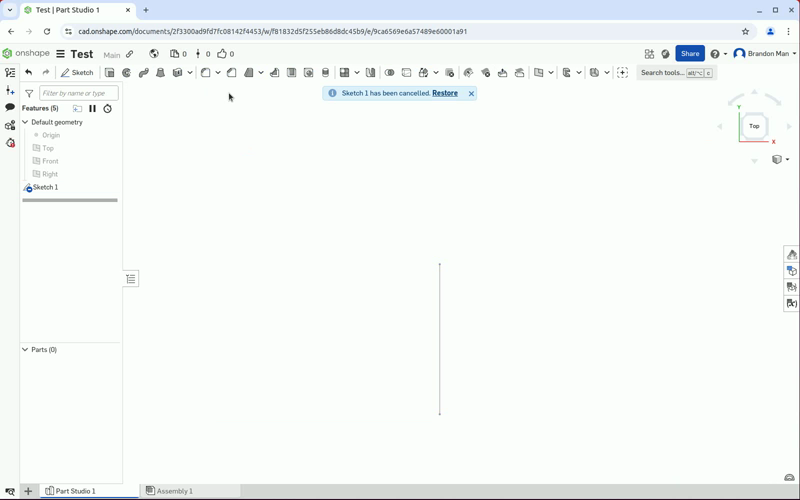
key(shift+h)
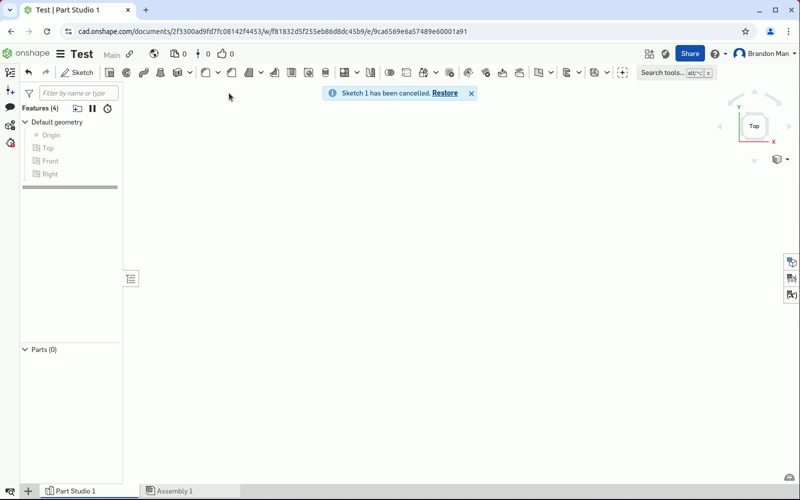
mouse_move(73, 352)
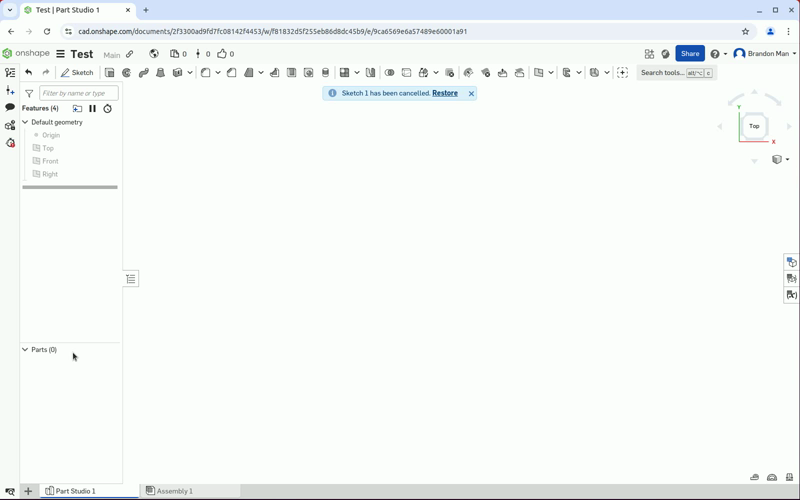
key(y)
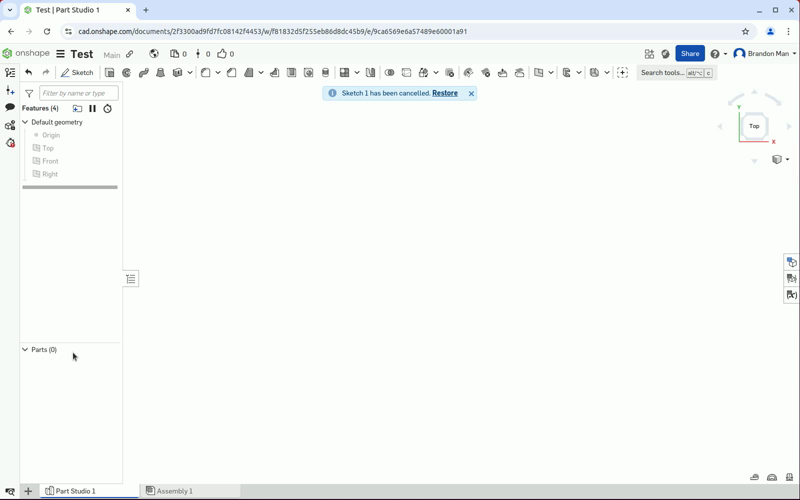
key(shift+p)
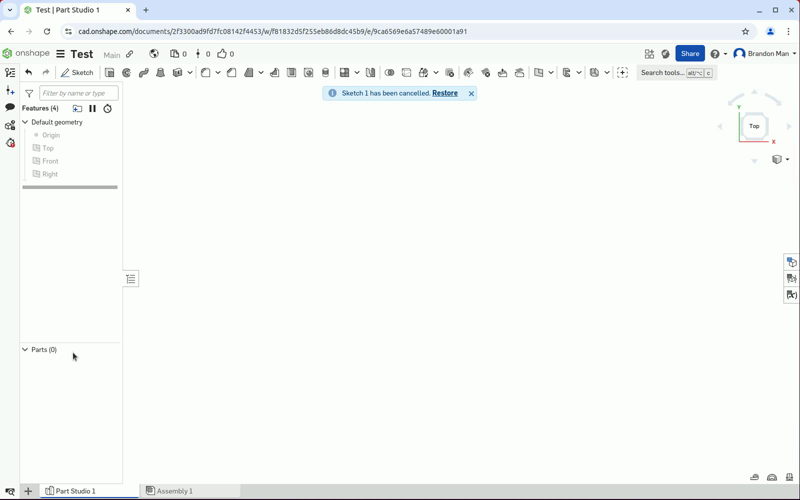
key(space)
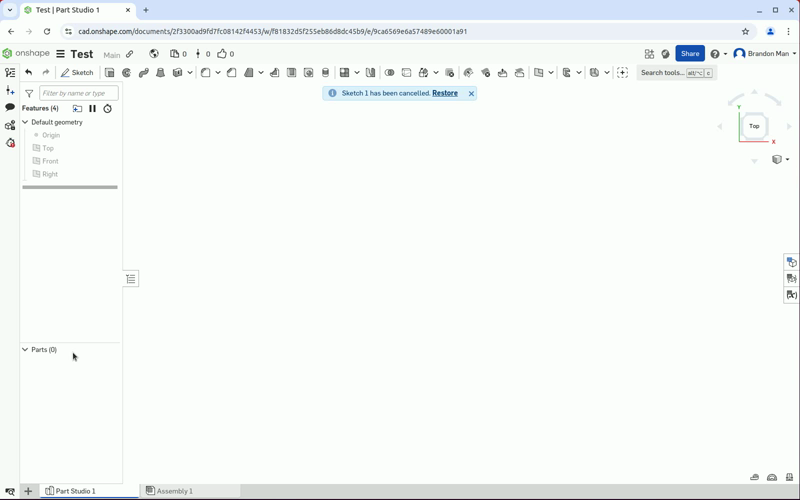
key_down(shift)
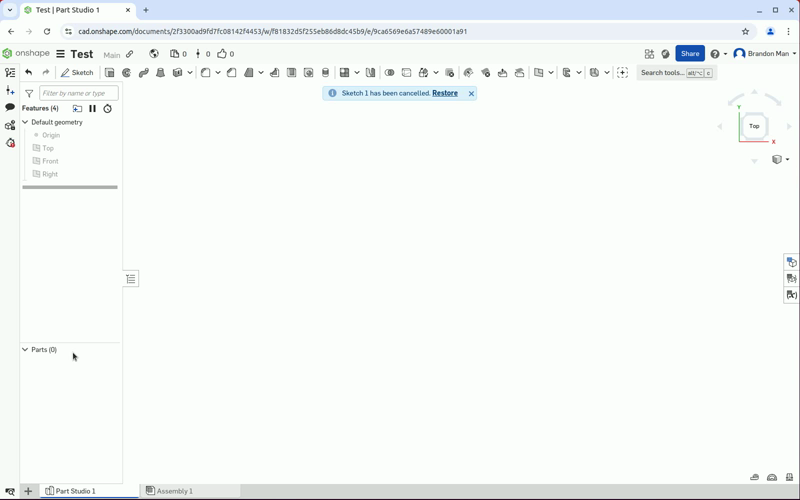
key(up)
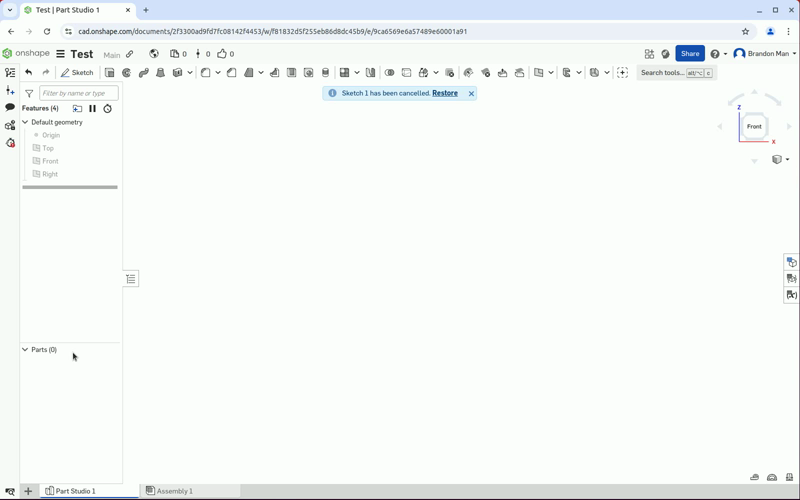
key_up(shift)
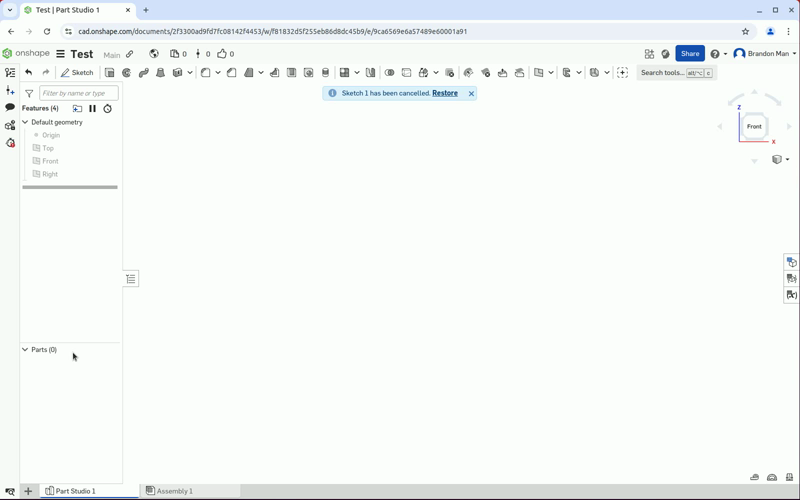
mouse_move(73, 352)
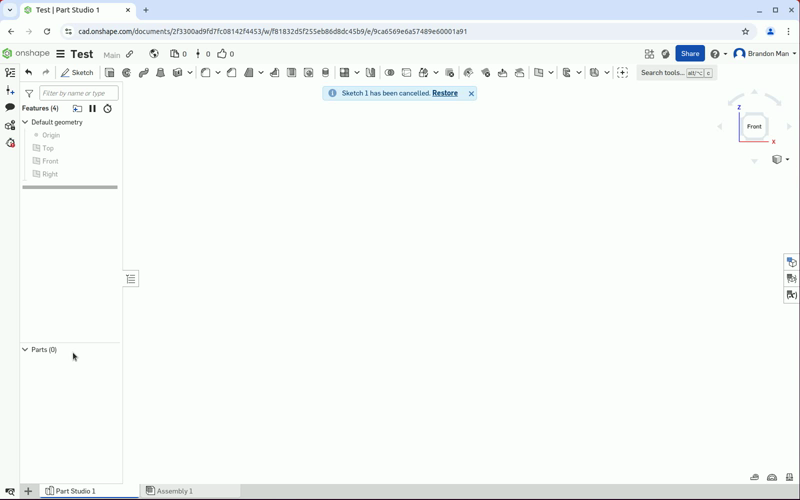
key(shift+y)
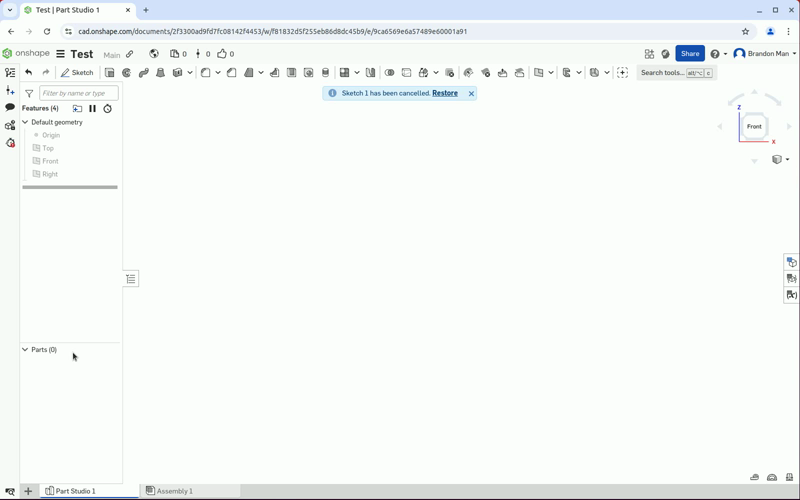
key(shift+s)
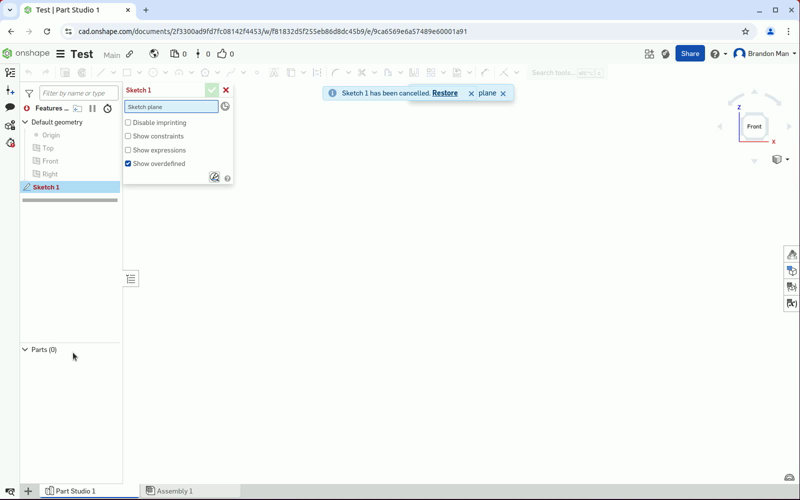
mouse_move(73, 163)
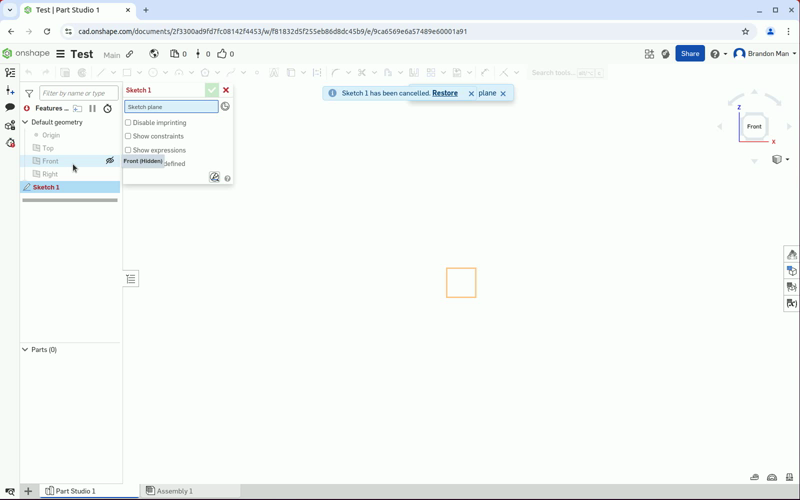
click(73, 163)
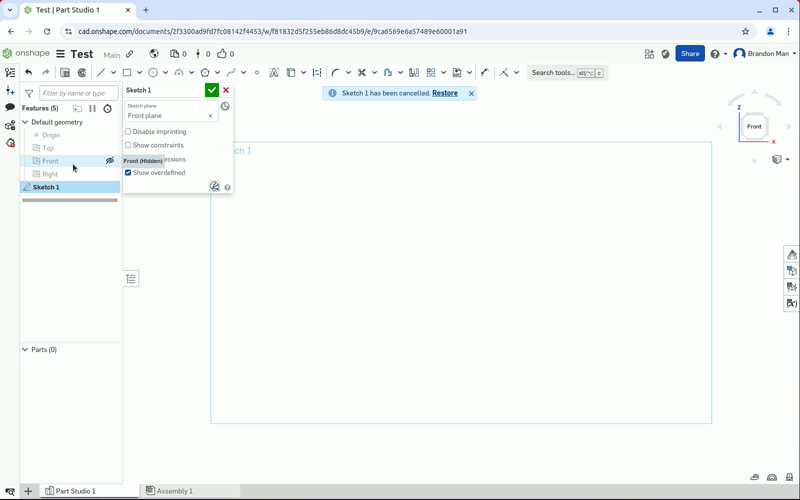
mouse_move(73, 352)
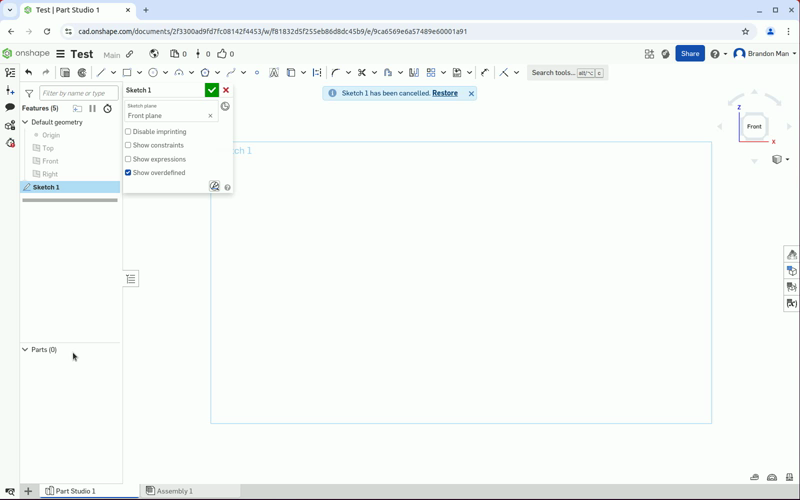
key(y)
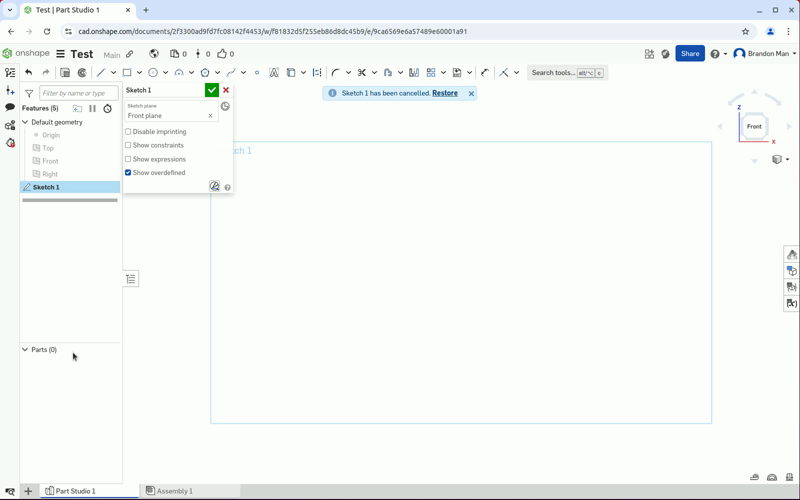
key(c)
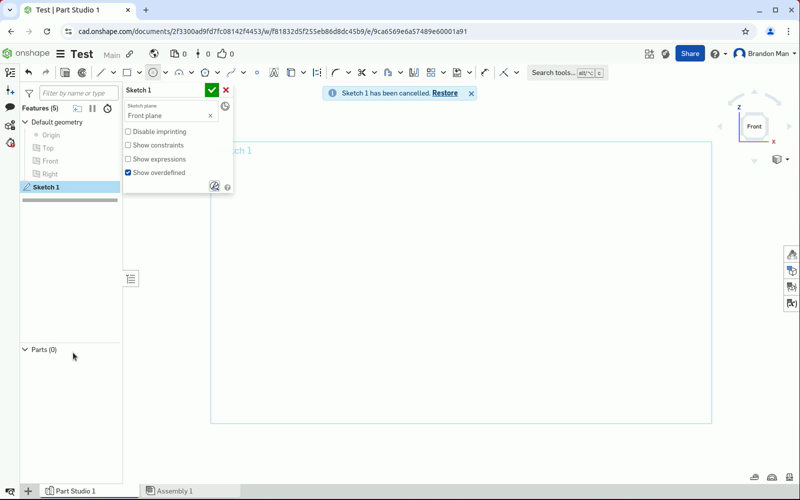
key_down(shift)
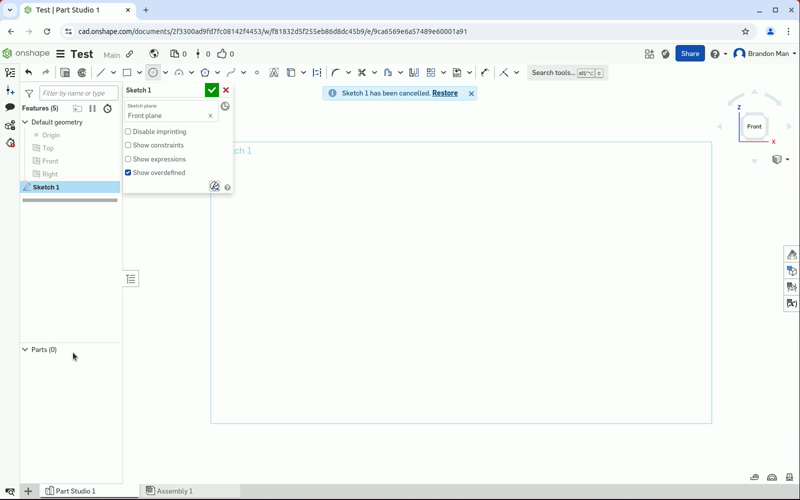
mouse_move(461, 282)
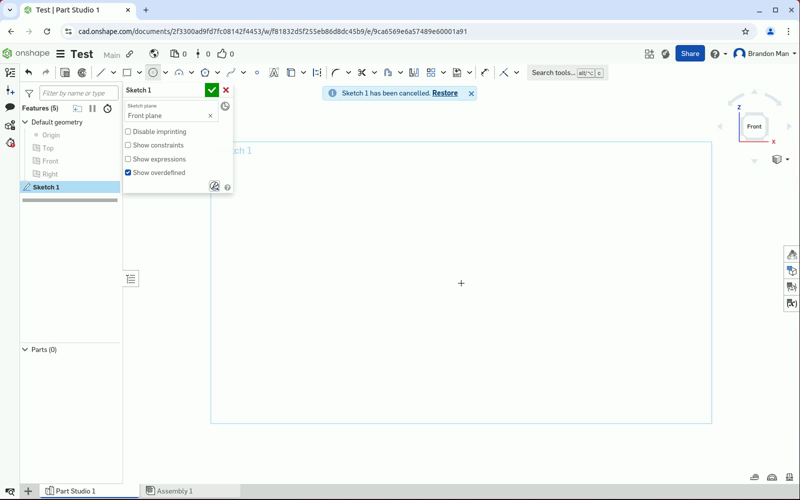
click(461, 282)
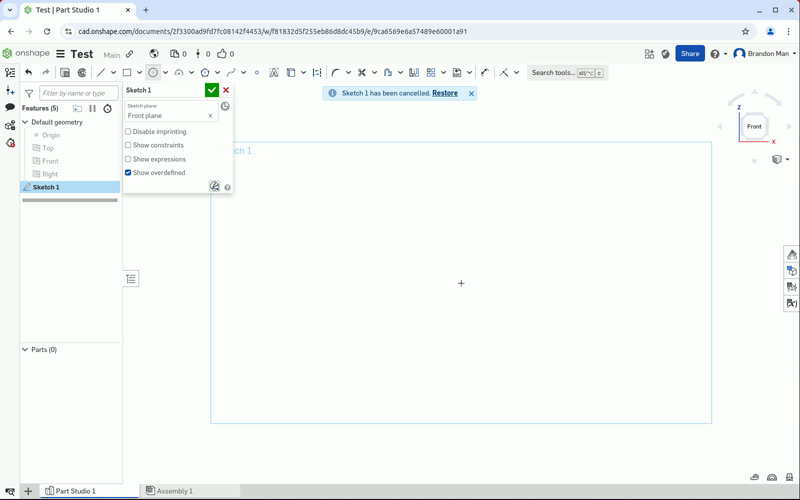
key_up(shift)
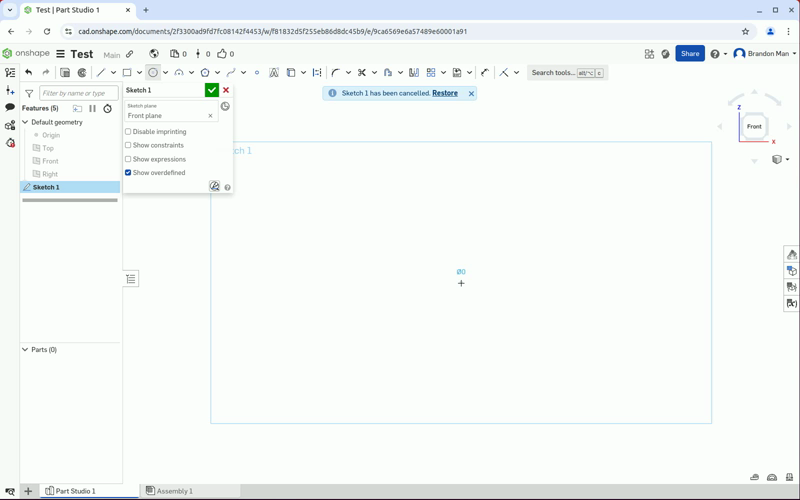
mouse_move(497, 282)
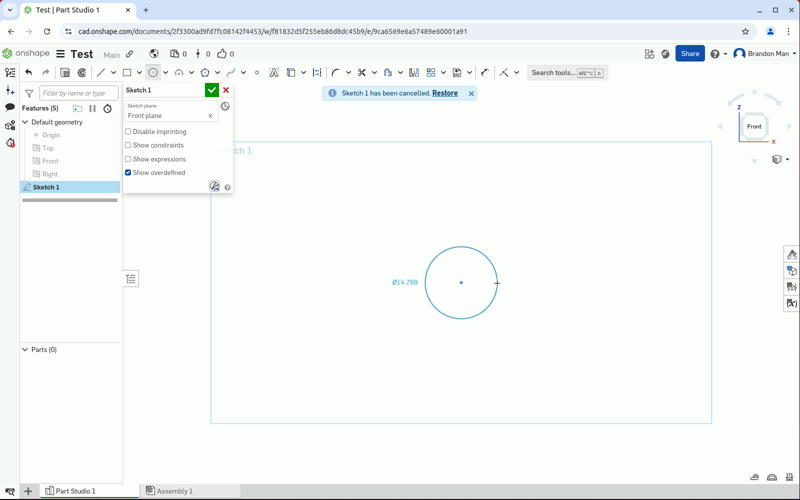
click(497, 282)
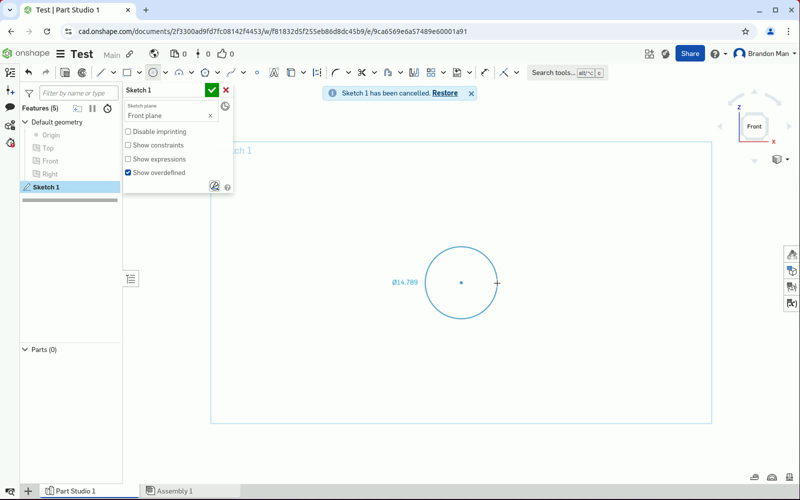
key(esc)
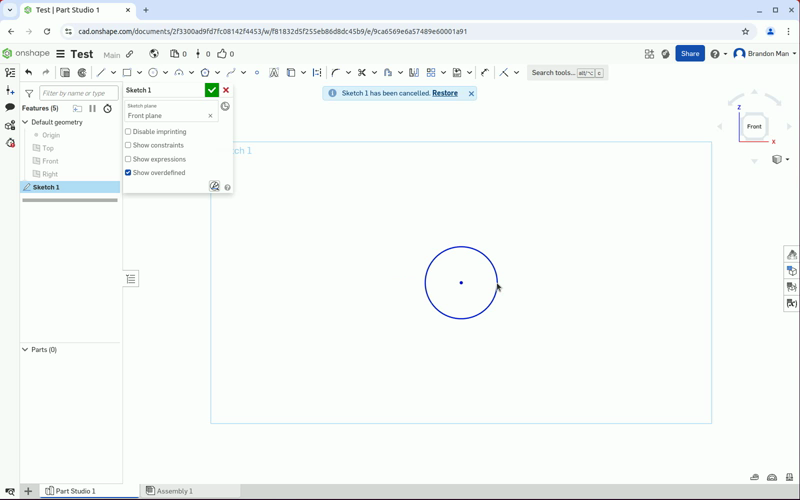
key(c)
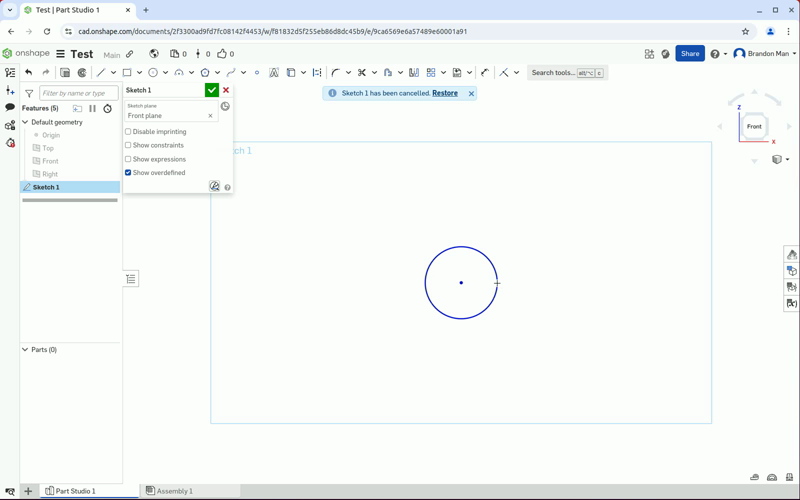
key_down(shift)
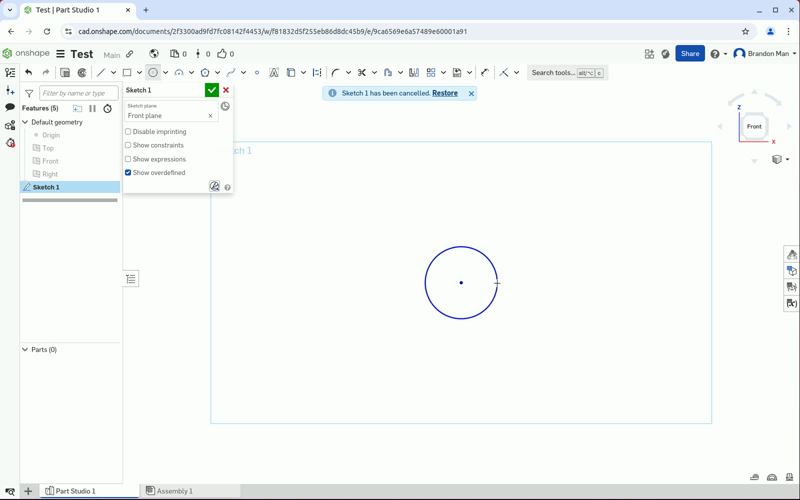
mouse_move(461, 282)
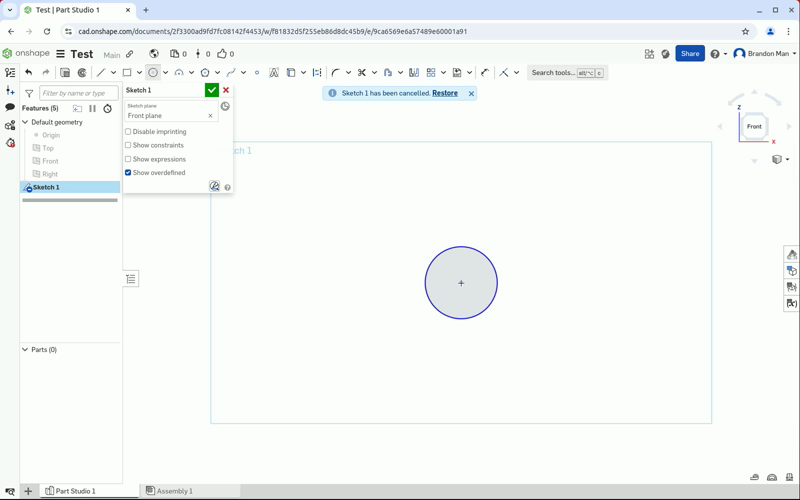
click(461, 282)
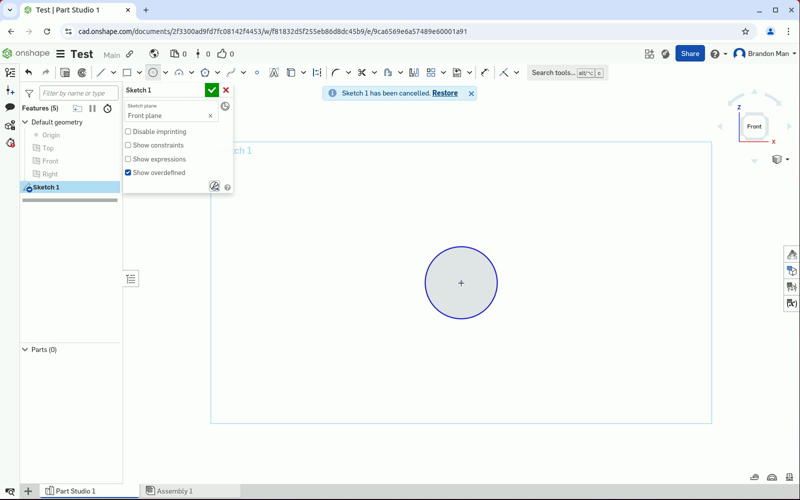
key_up(shift)
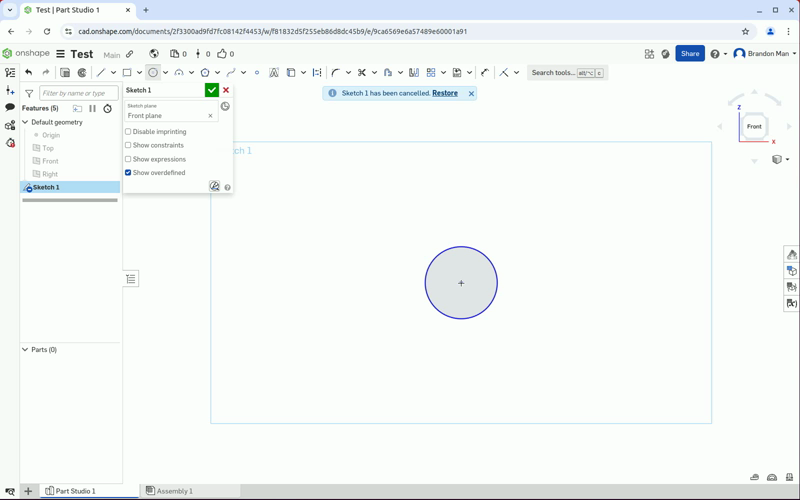
mouse_move(479, 282)
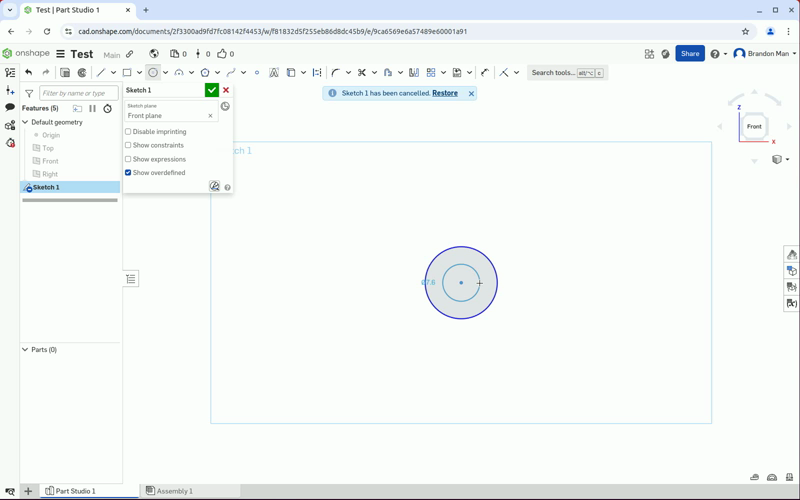
click(479, 282)
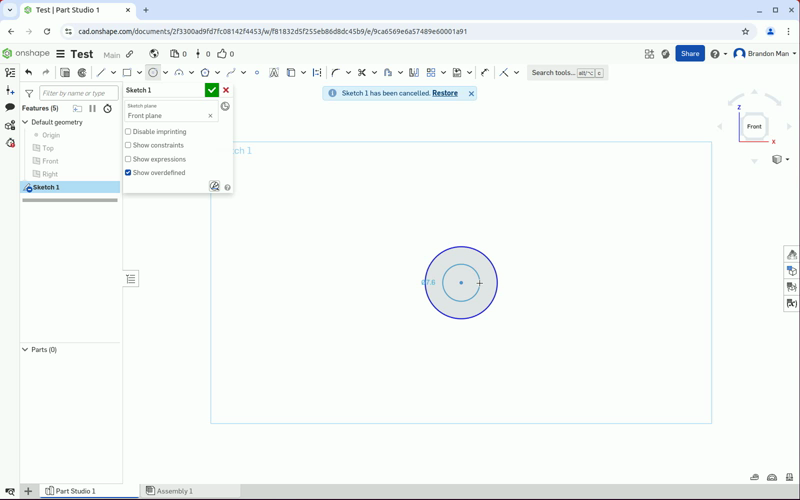
key(esc)
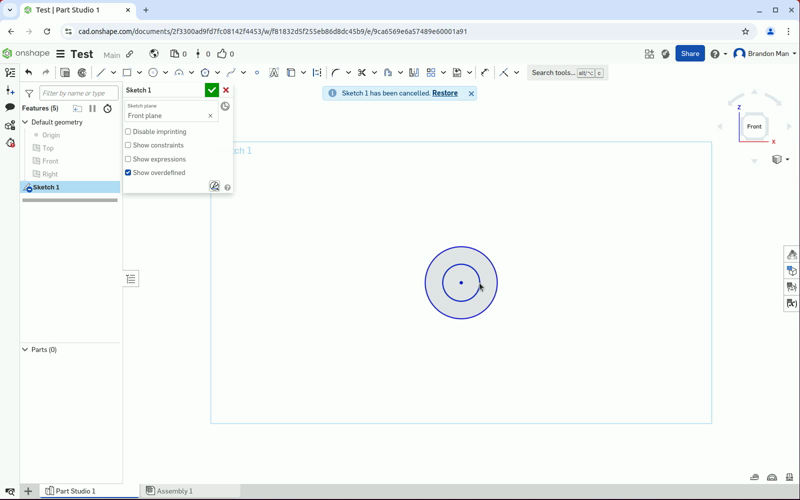
mouse_move(428, 285)
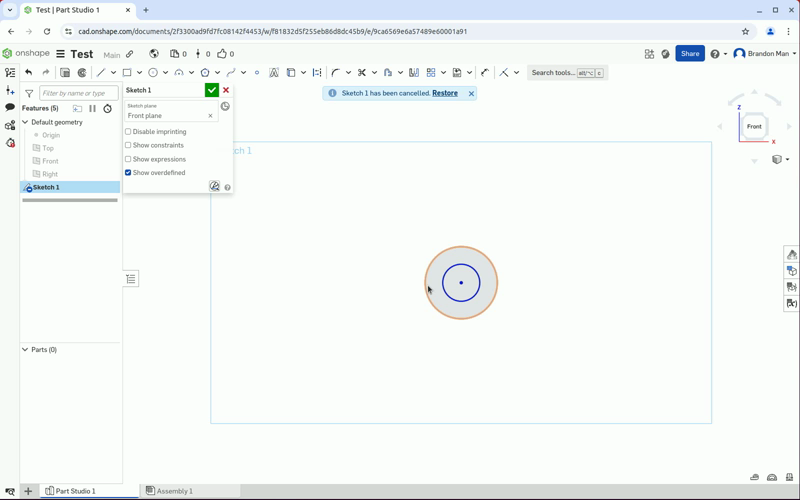
click(428, 285)
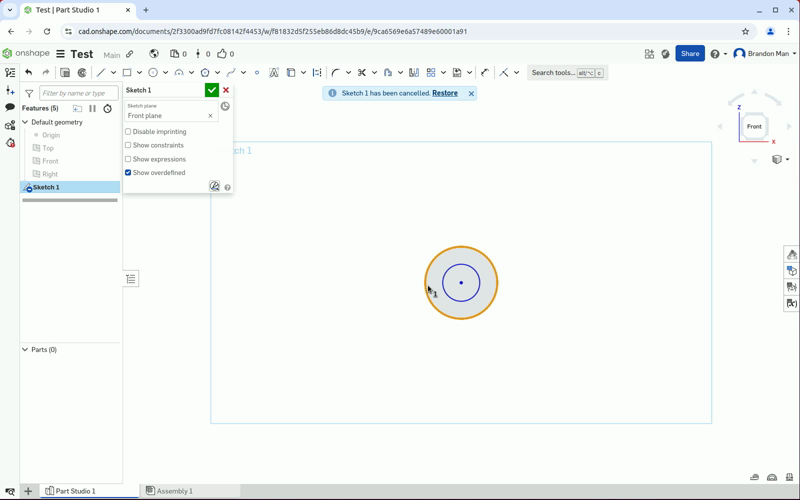
mouse_move(73, 352)
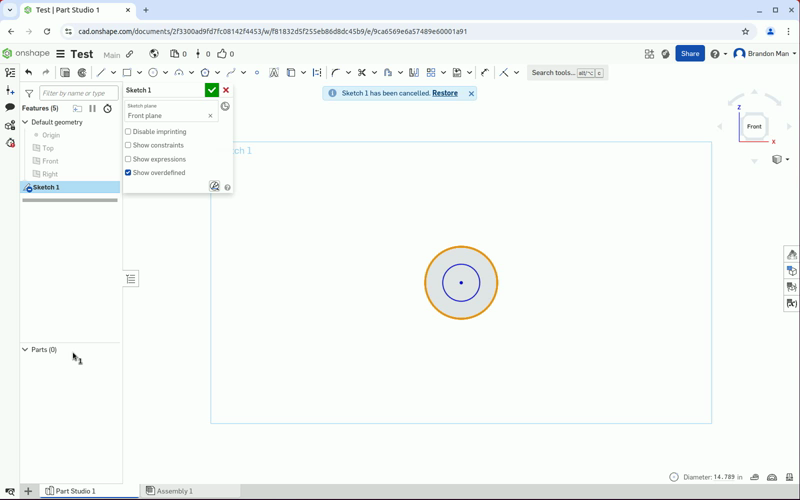
key(shift+y)
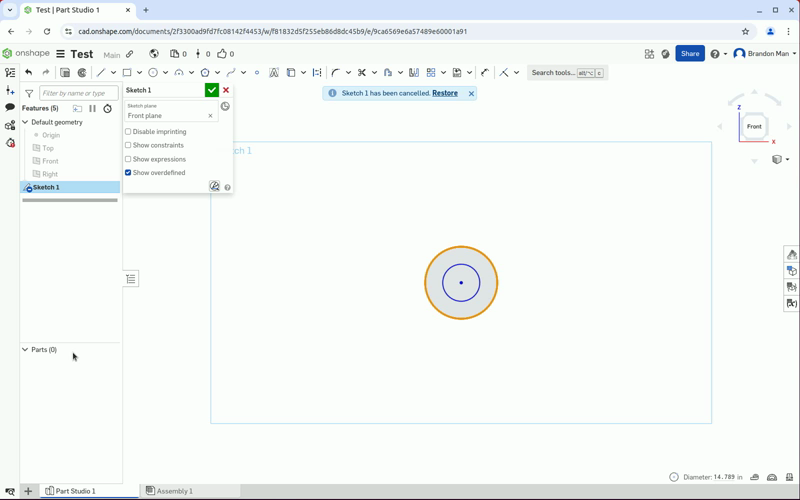
key(shift+e)
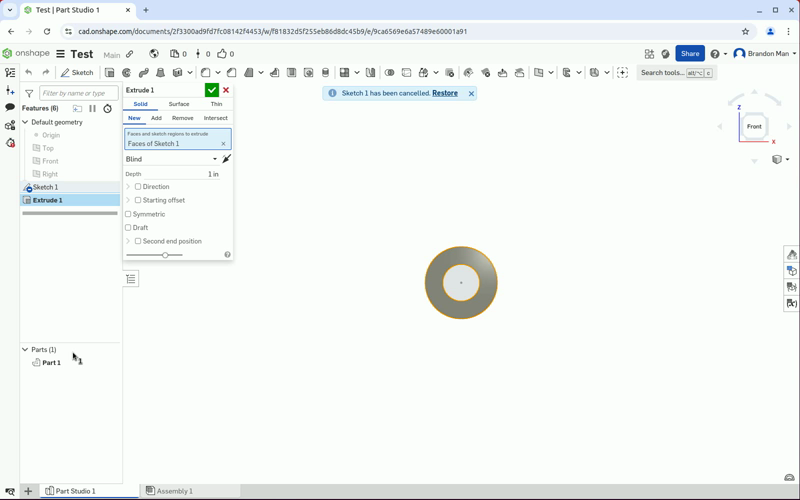
mouse_move(143, 106)
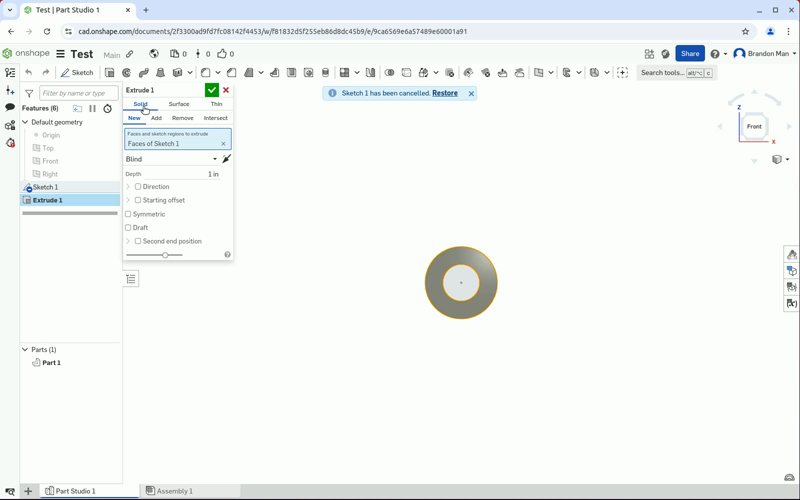
click(143, 106)
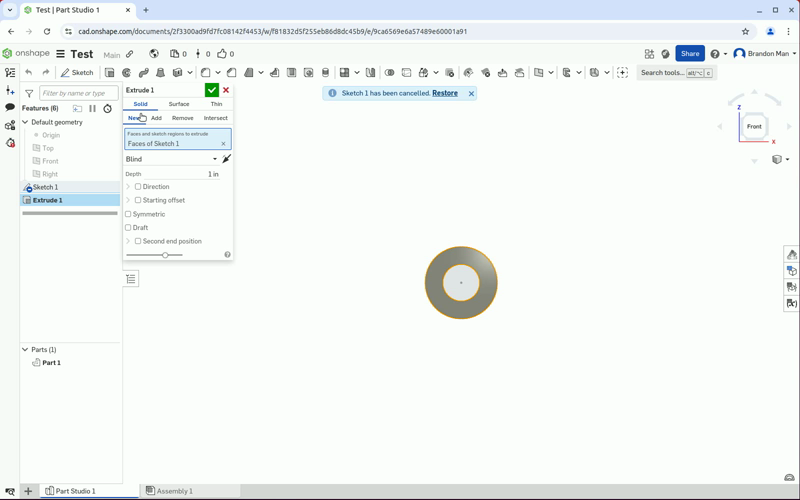
mouse_move(137, 120)
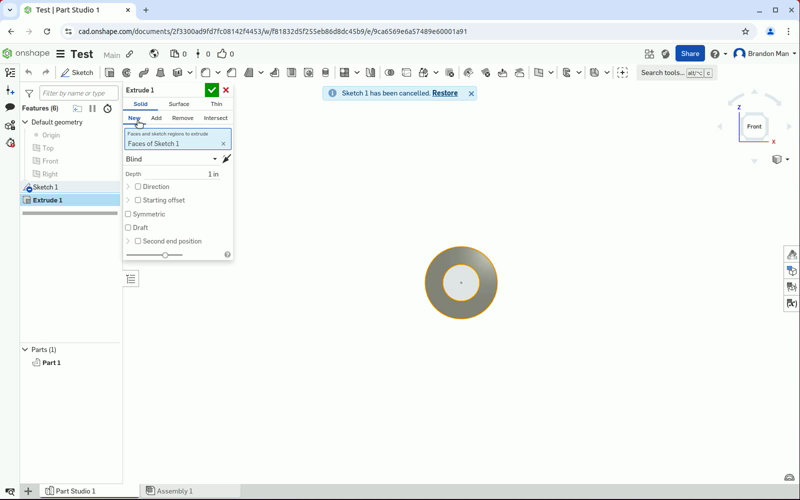
click(137, 120)
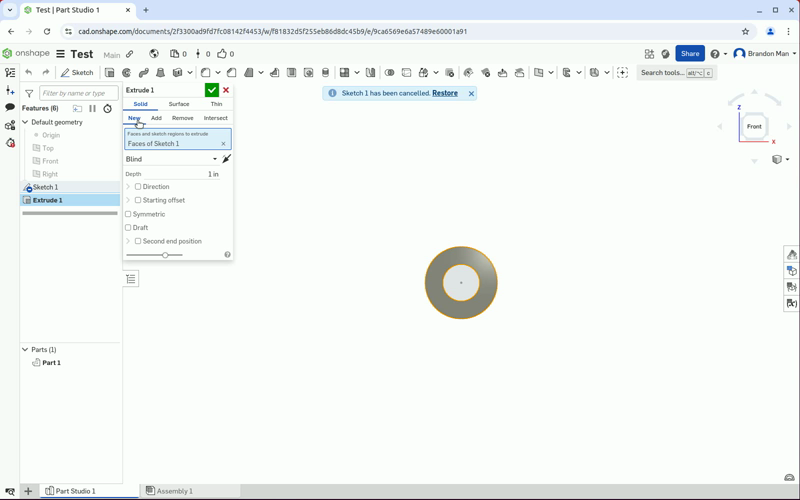
key(tab, 4)
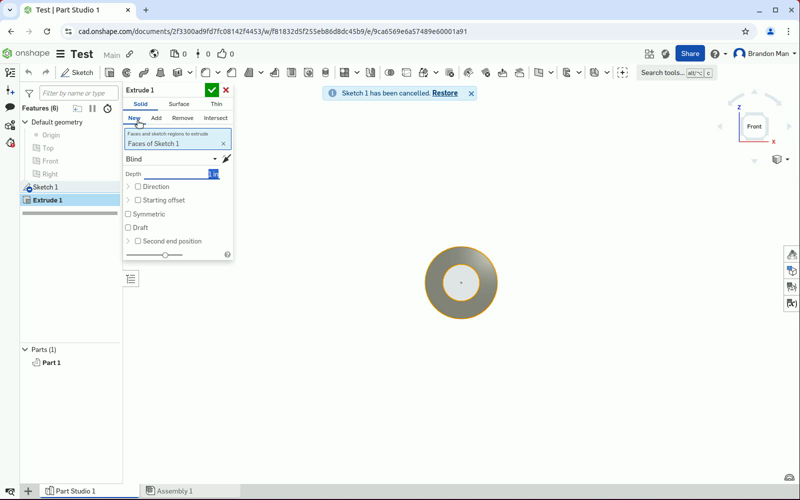
text(3.129)
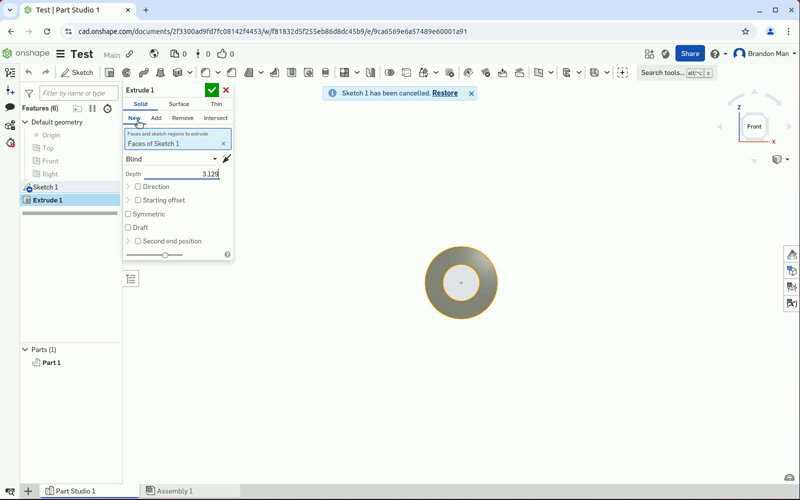
key(enter)
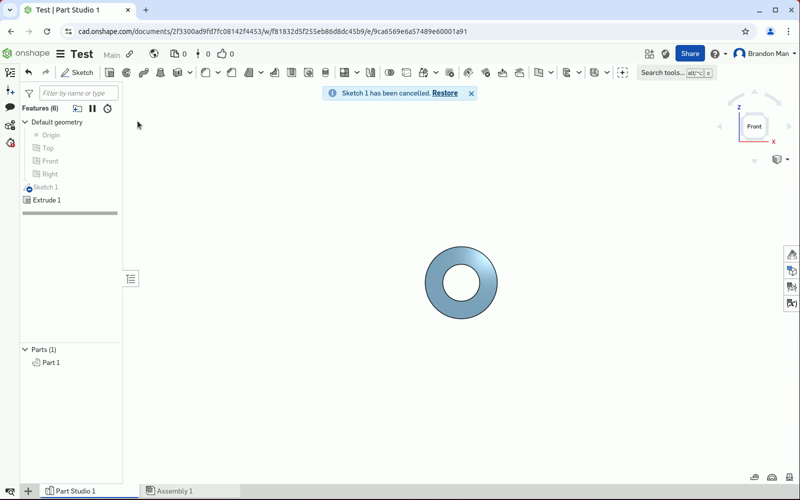
key(shift+h)
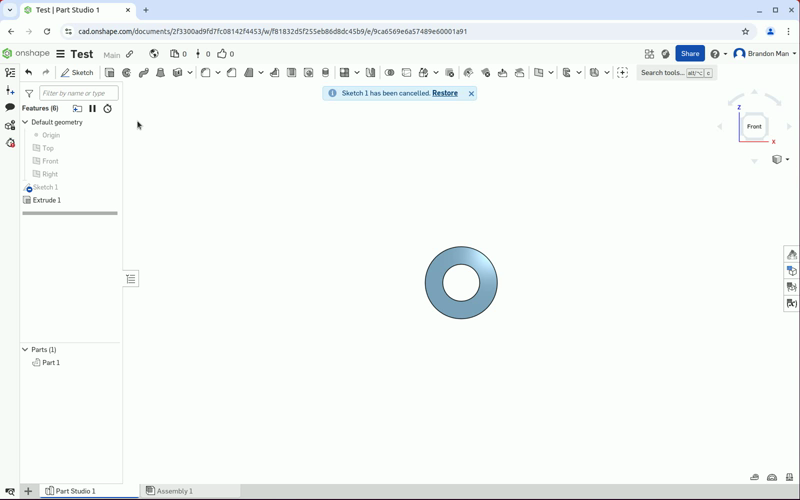
key(shift+h)
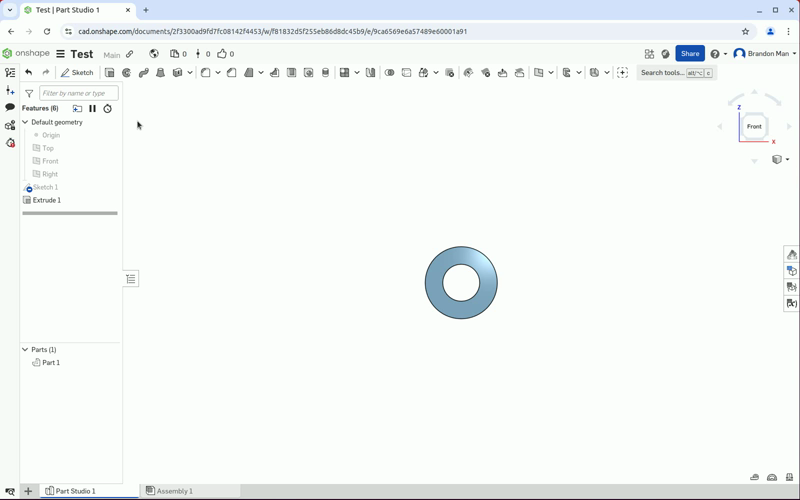
mouse_move(73, 189)
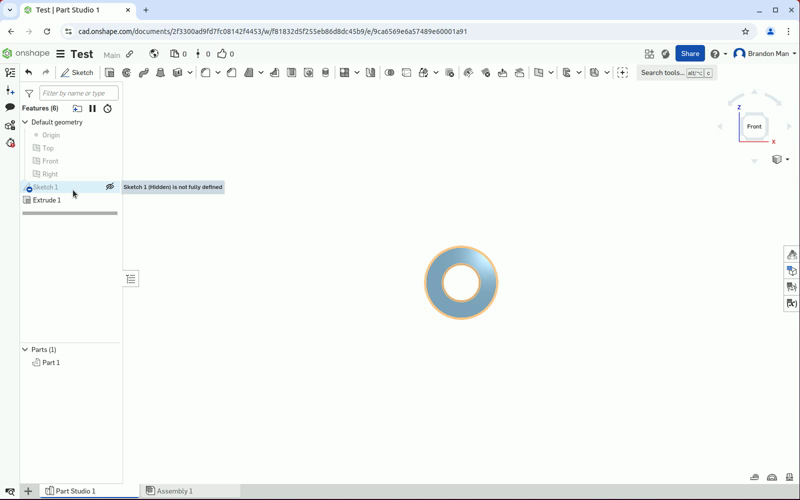
click(73, 189)
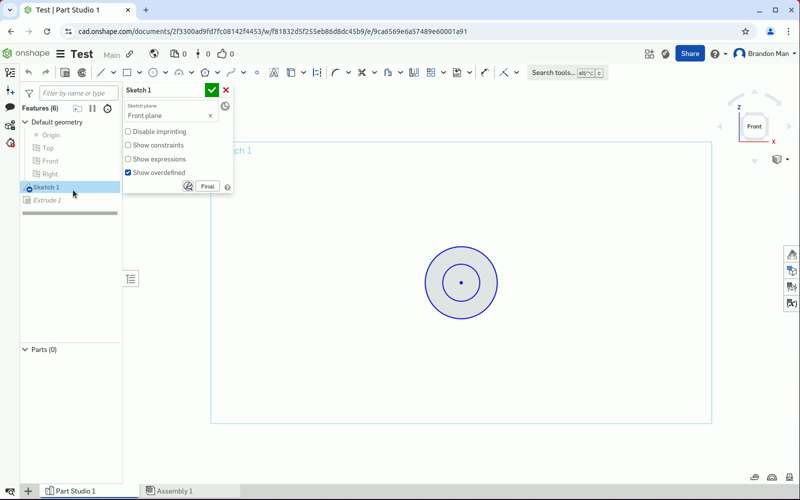
mouse_move(229, 92)
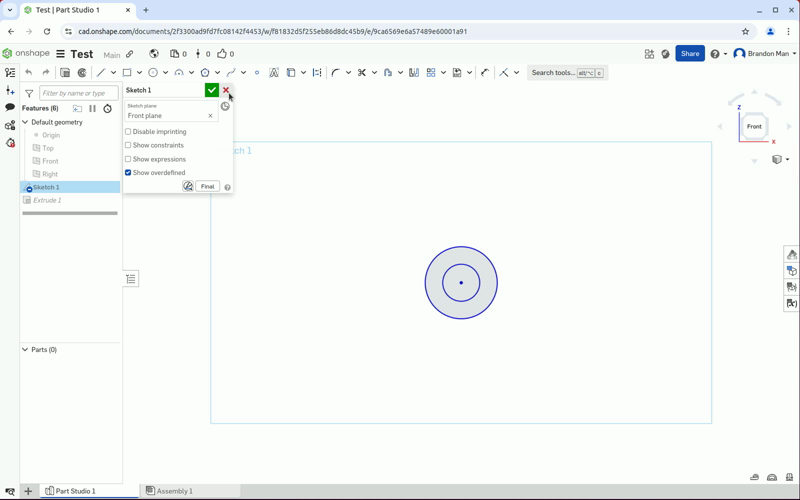
click(229, 92)
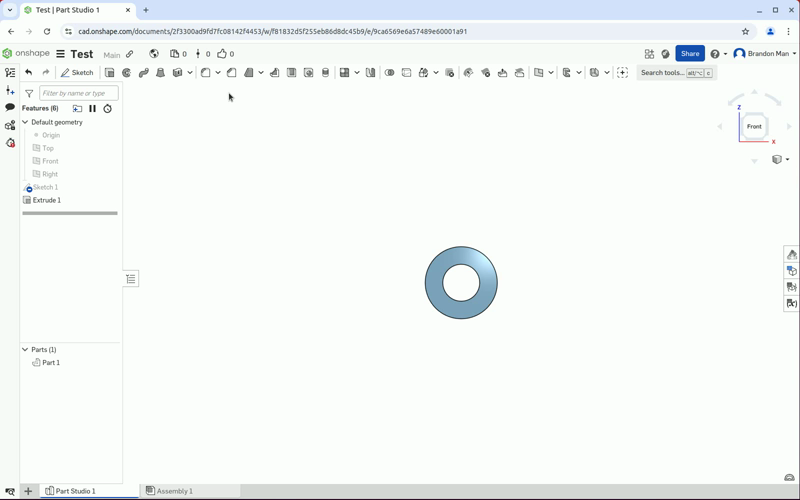
mouse_move(541, 75)
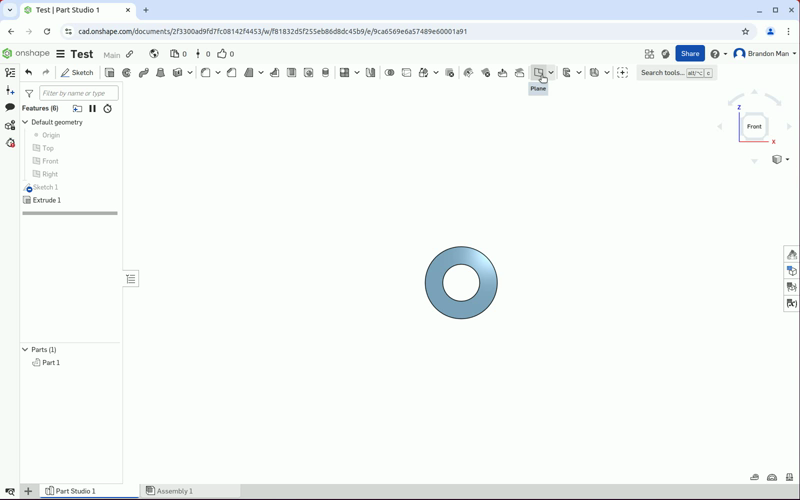
click(541, 75)
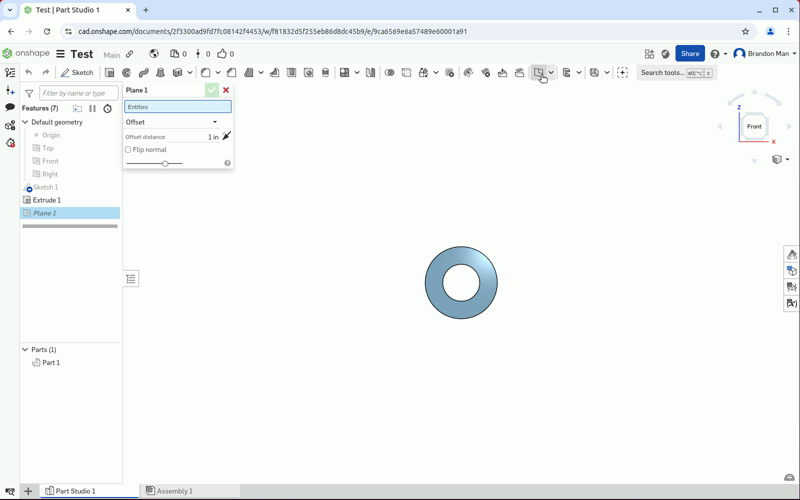
mouse_move(73, 163)
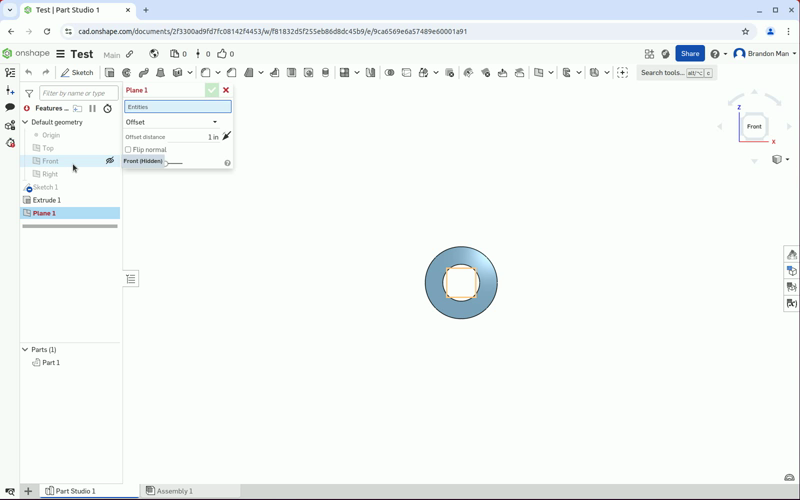
click(73, 163)
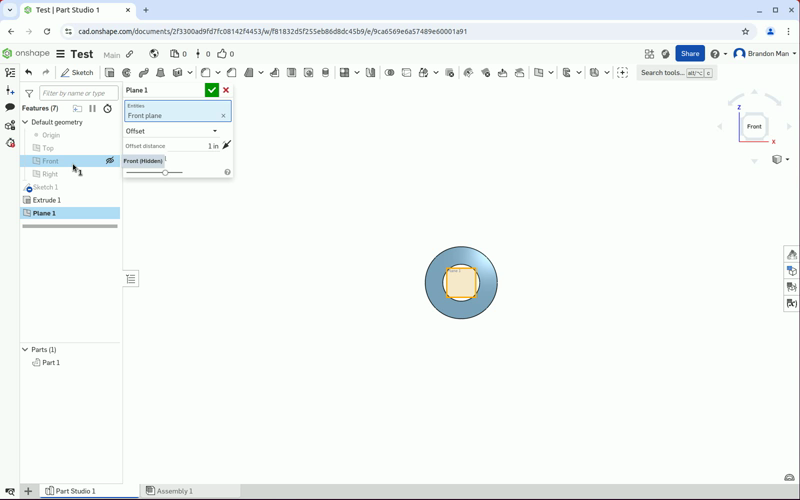
key(tab, 2)
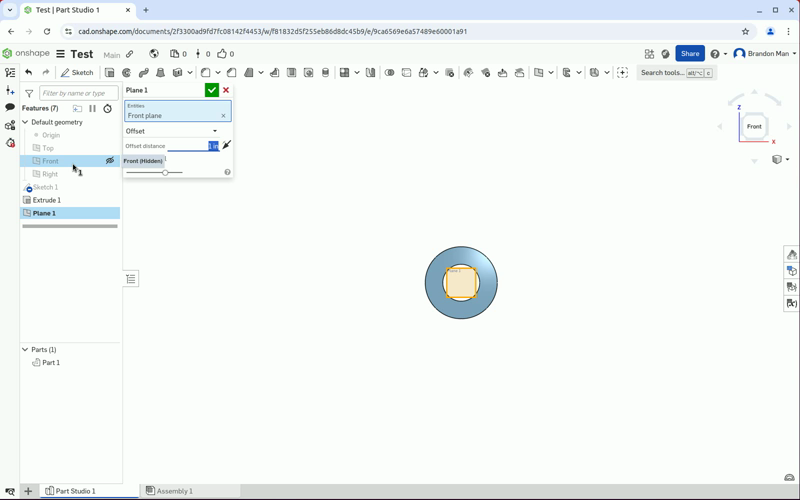
text(3.143)
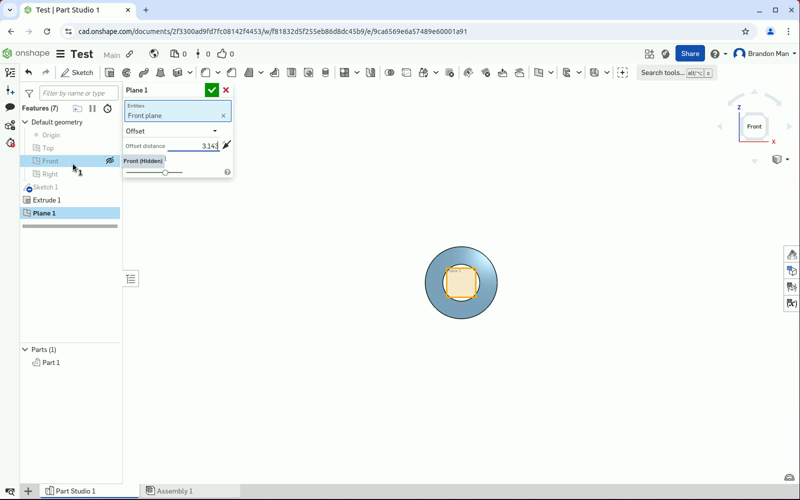
key(enter, 2)
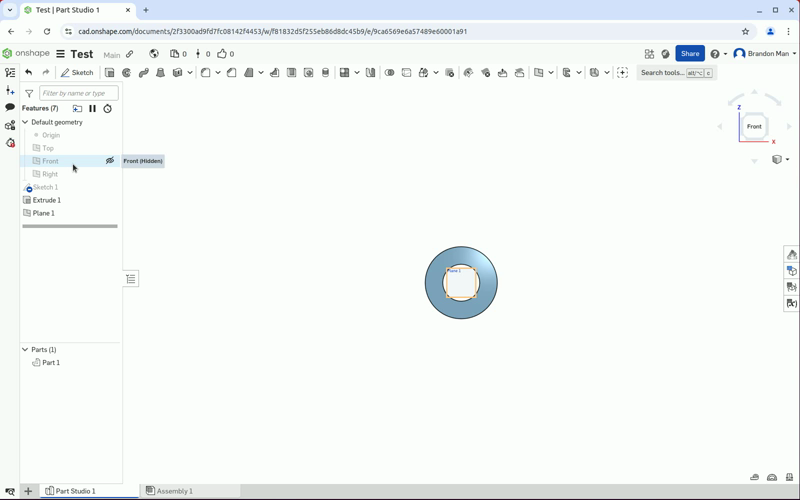
key(shift+s)
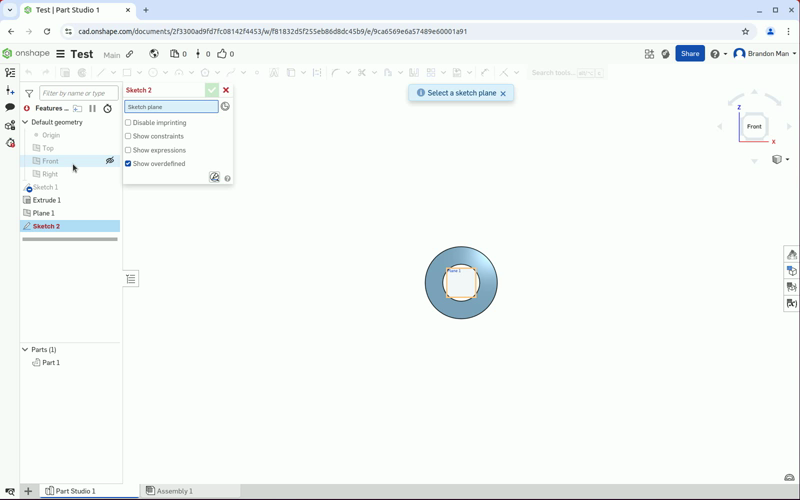
mouse_move(73, 215)
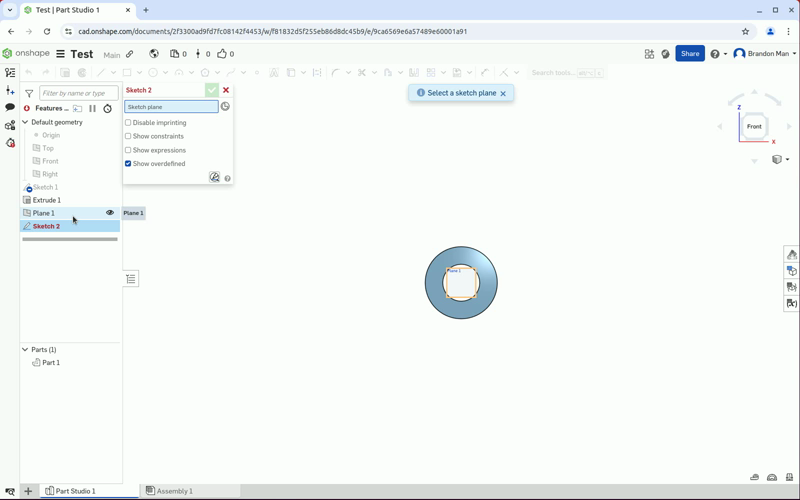
click(73, 215)
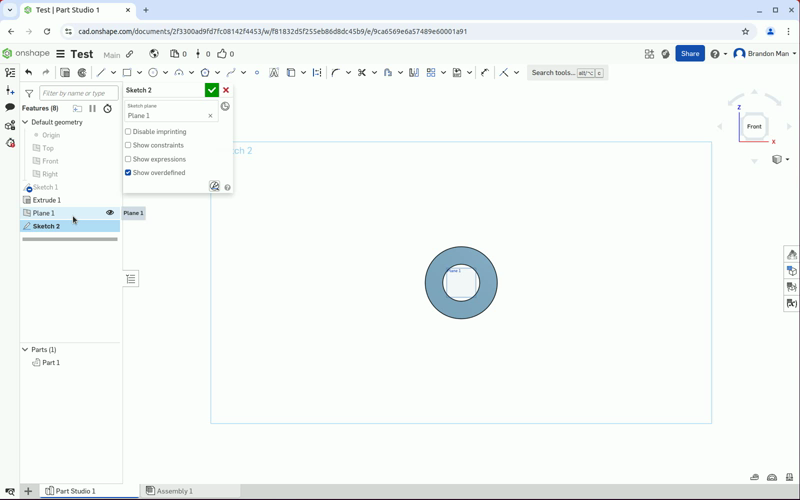
mouse_move(73, 352)
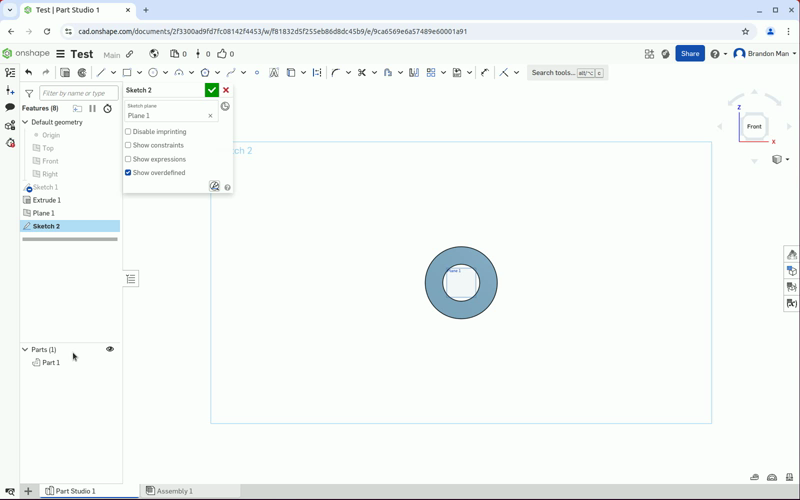
key(y)
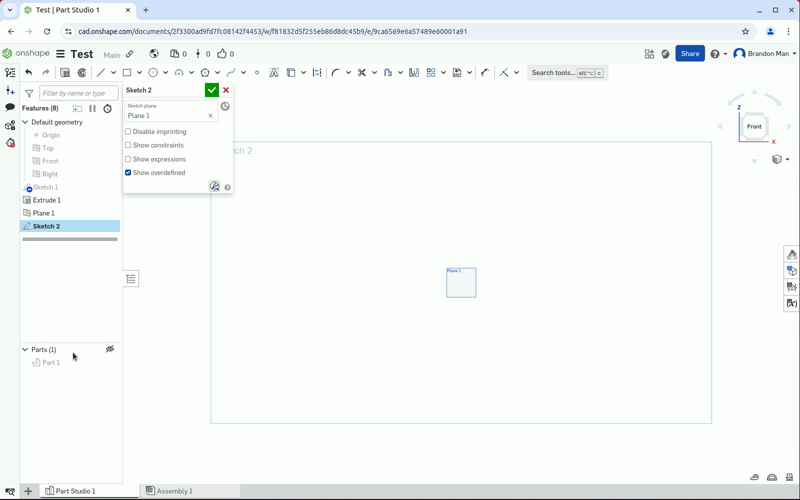
key(c)
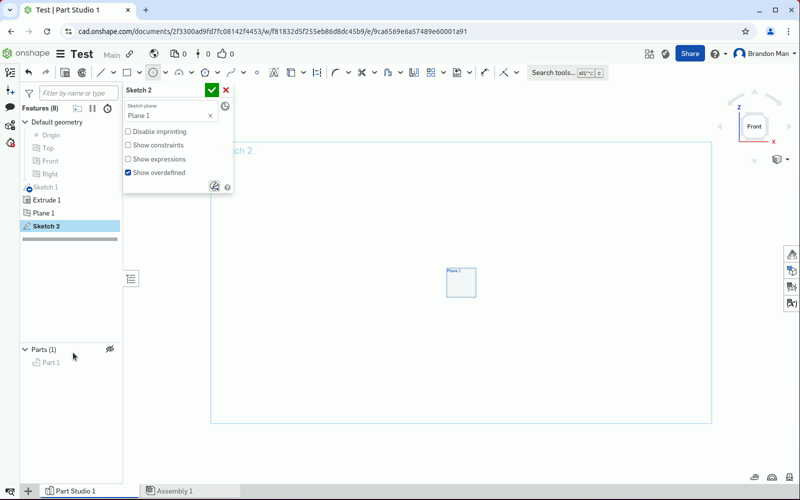
key_down(shift)
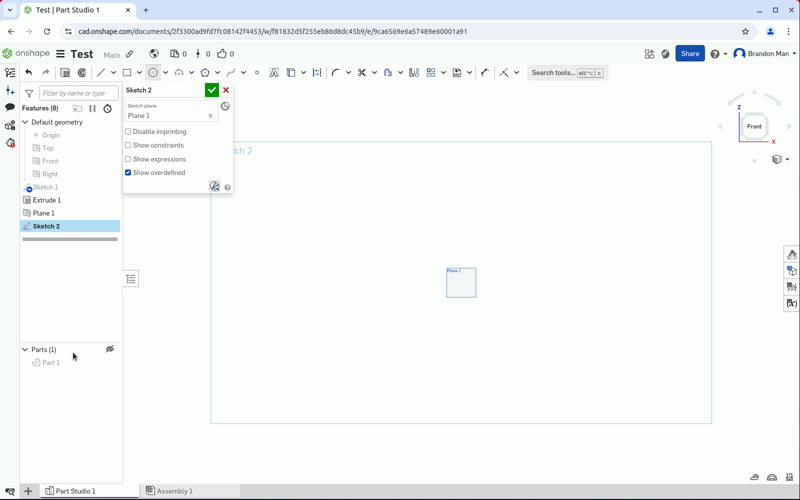
mouse_move(461, 282)
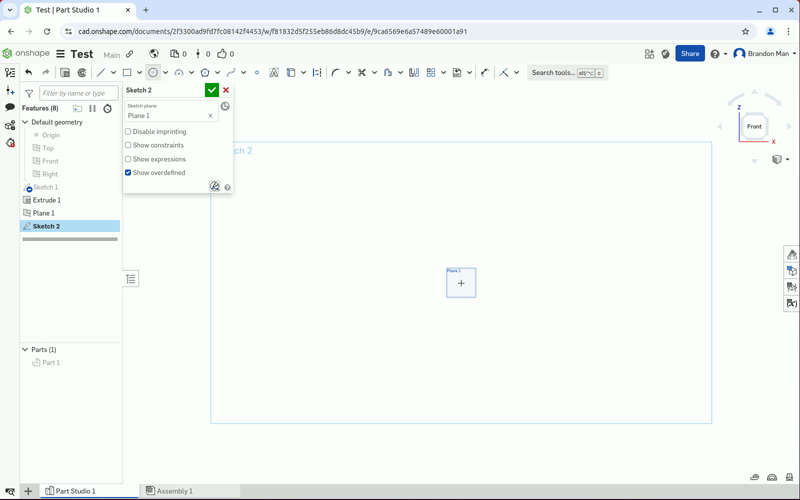
click(461, 282)
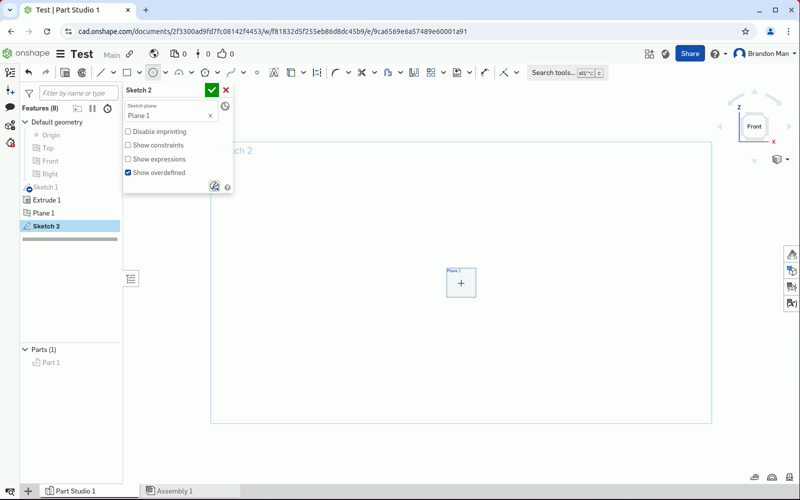
key_up(shift)
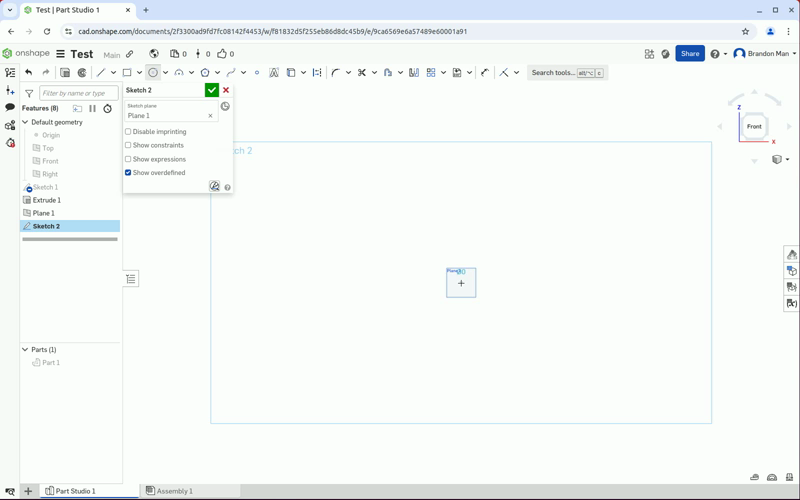
mouse_move(494, 282)
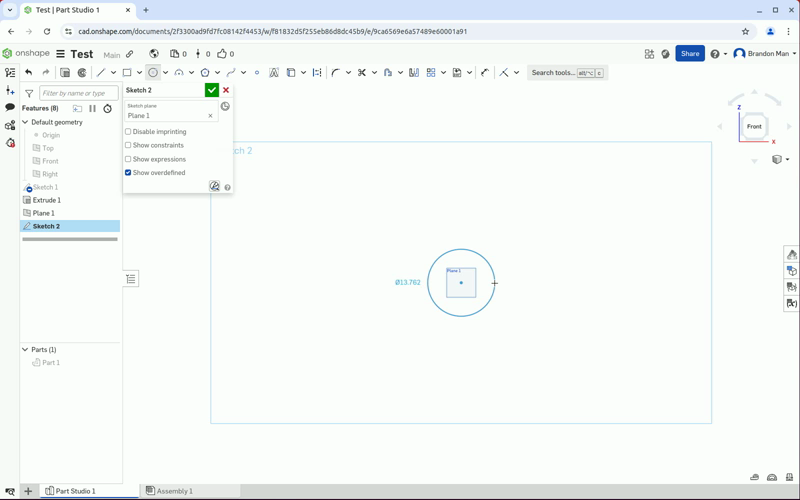
click(494, 282)
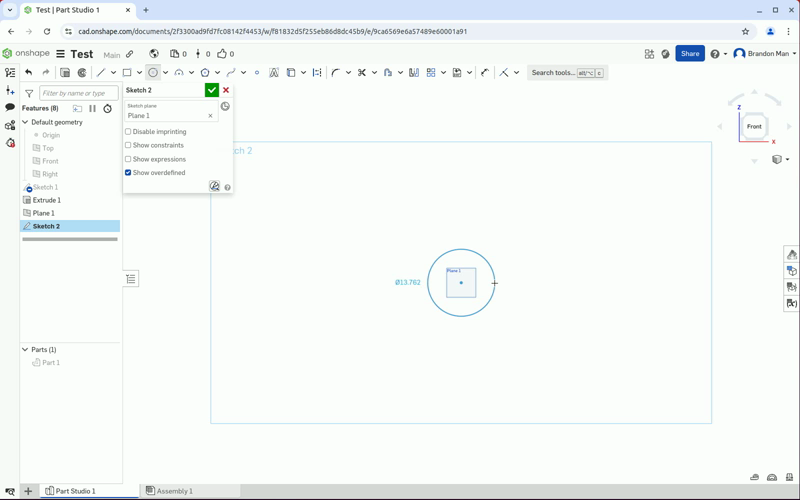
key(esc)
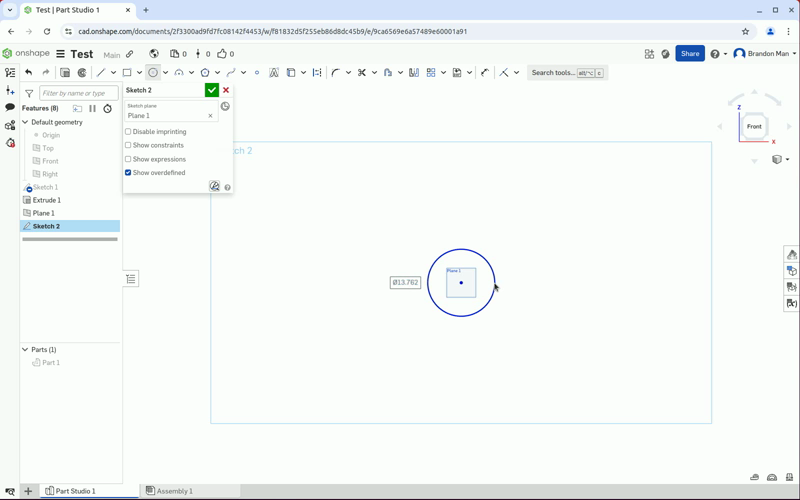
key(c)
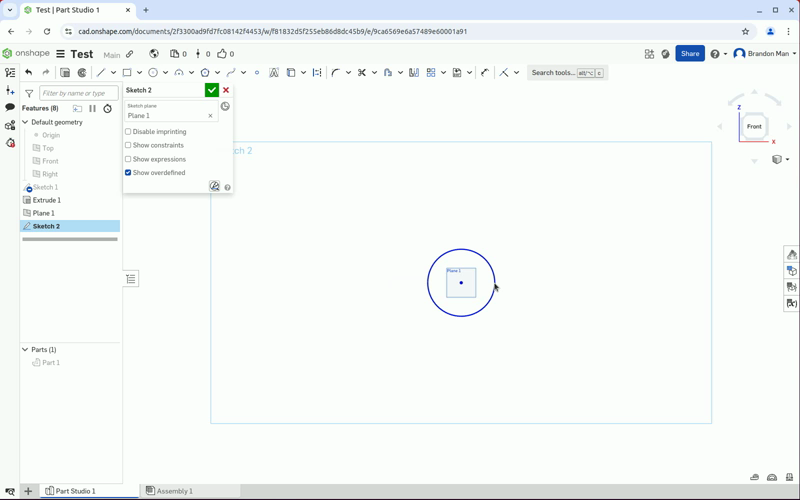
key_down(shift)
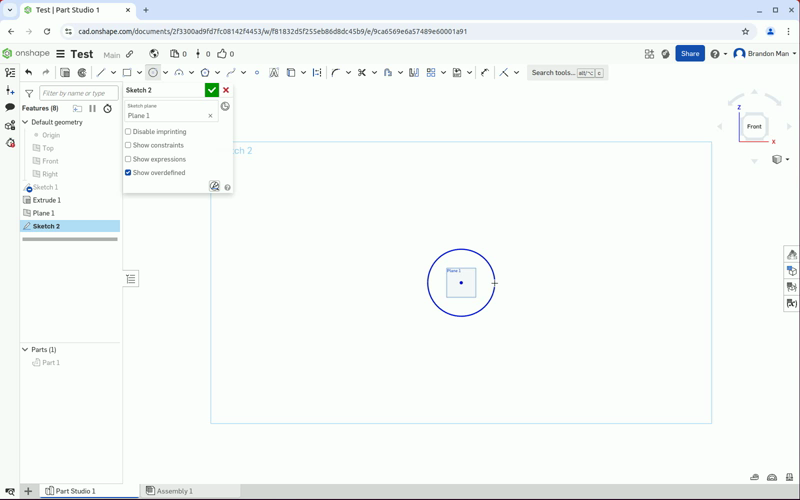
mouse_move(461, 282)
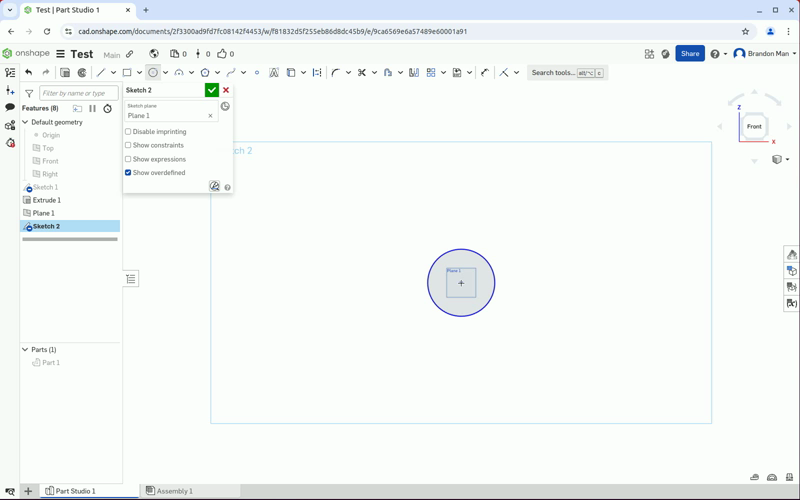
click(461, 282)
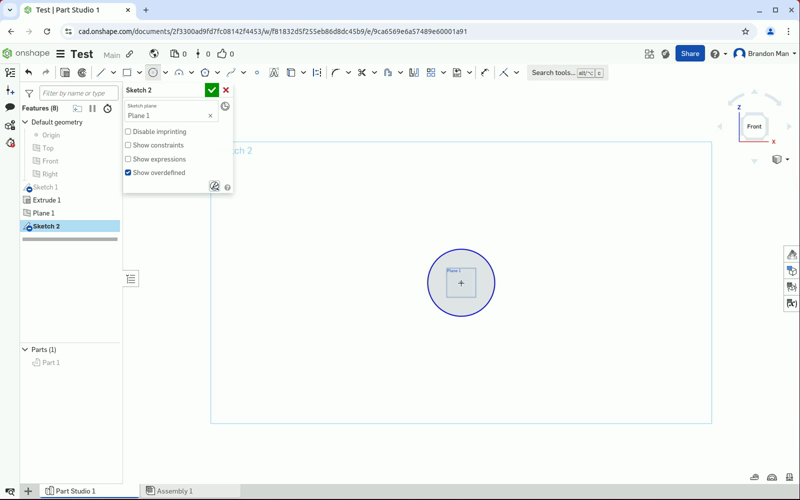
key_up(shift)
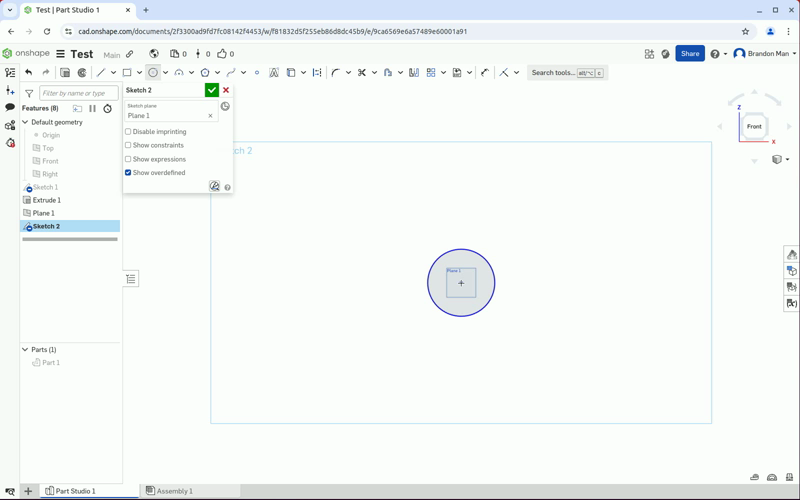
mouse_move(480, 282)
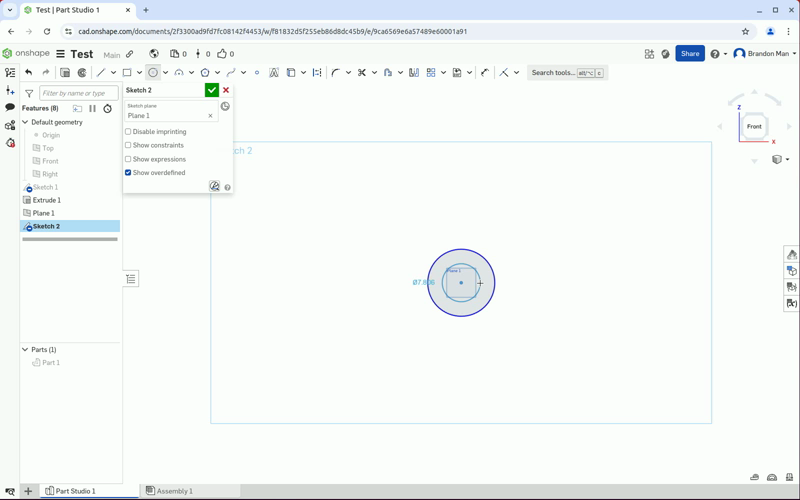
click(480, 282)
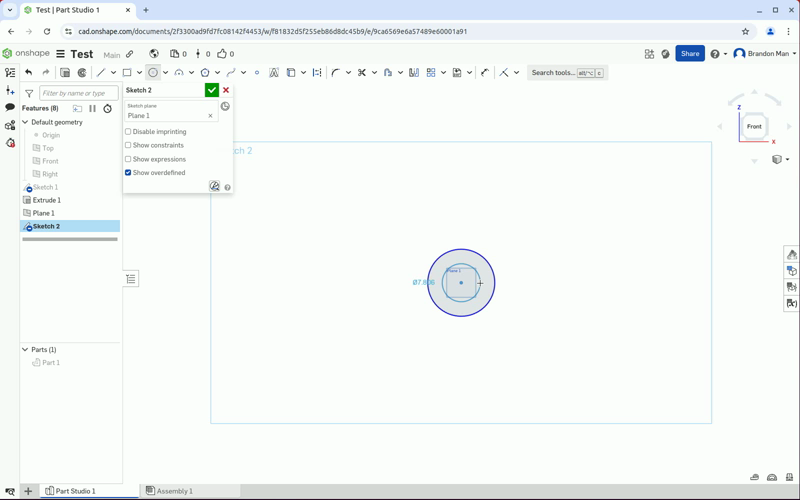
key(esc)
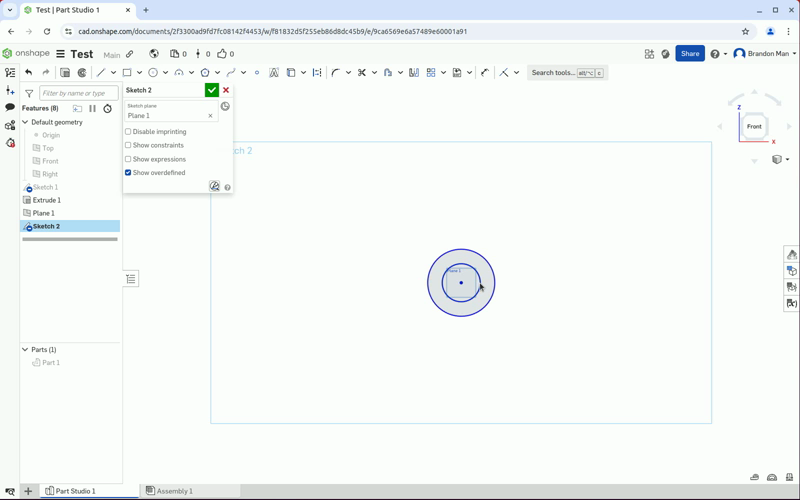
mouse_move(448, 262)
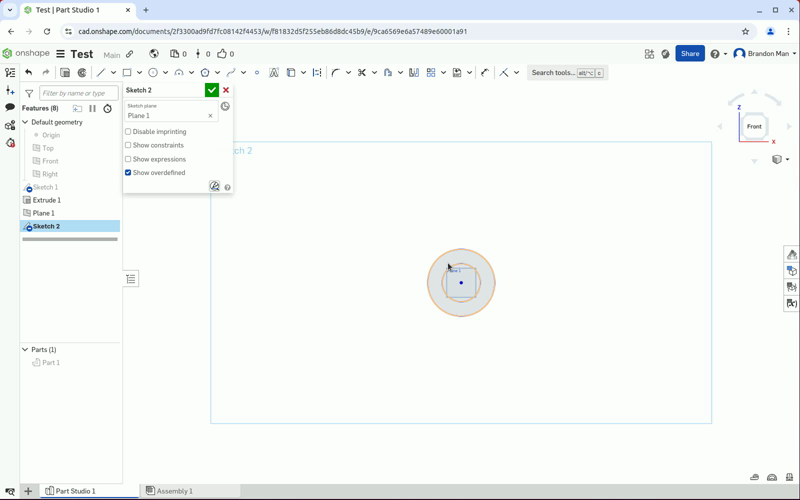
click(448, 262)
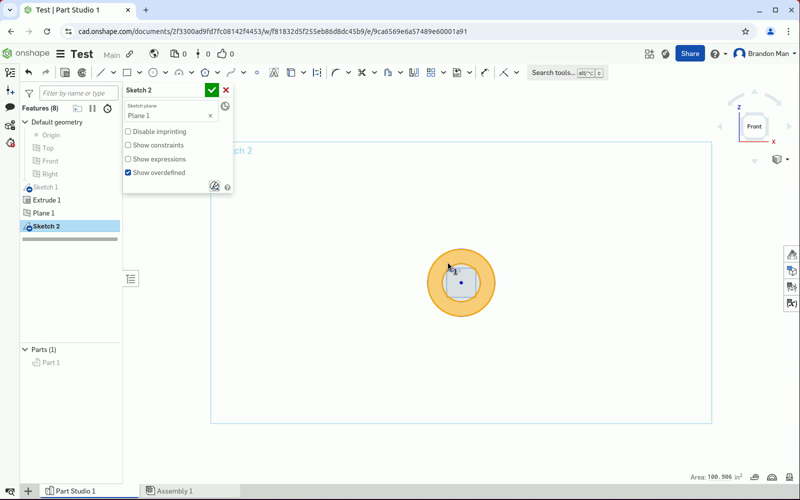
mouse_move(73, 352)
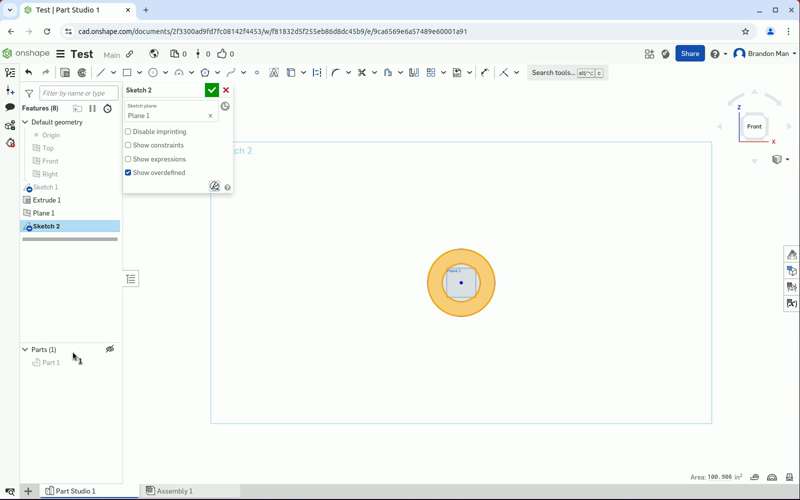
key(shift+y)
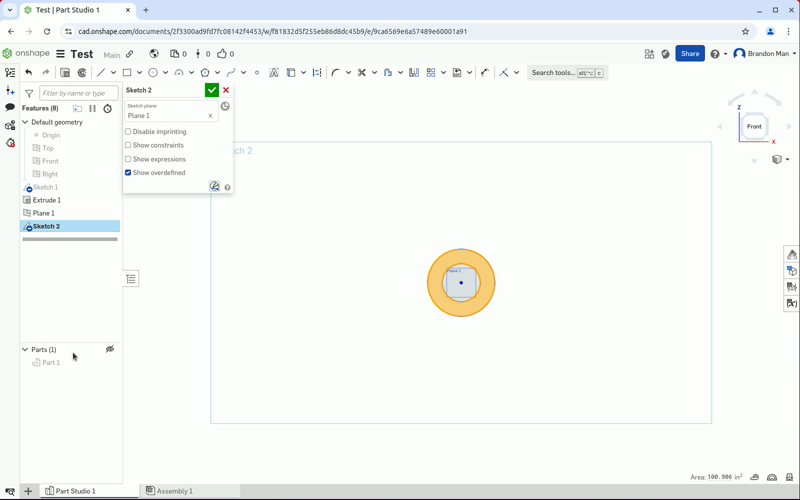
key(shift+e)
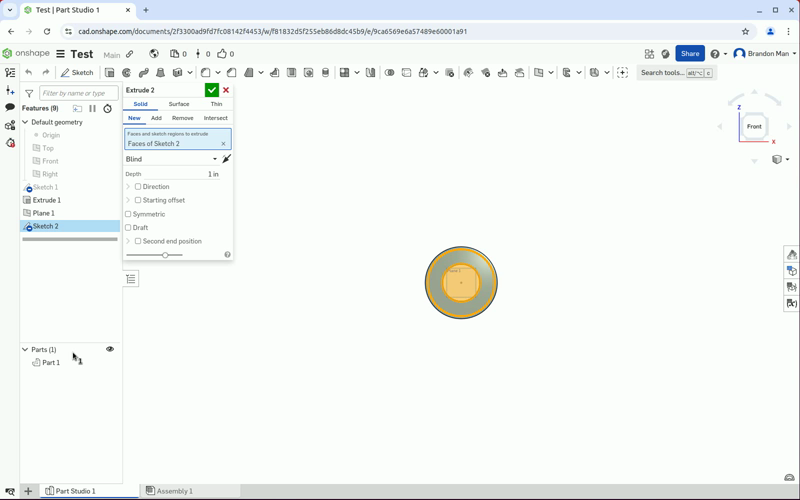
mouse_move(143, 106)
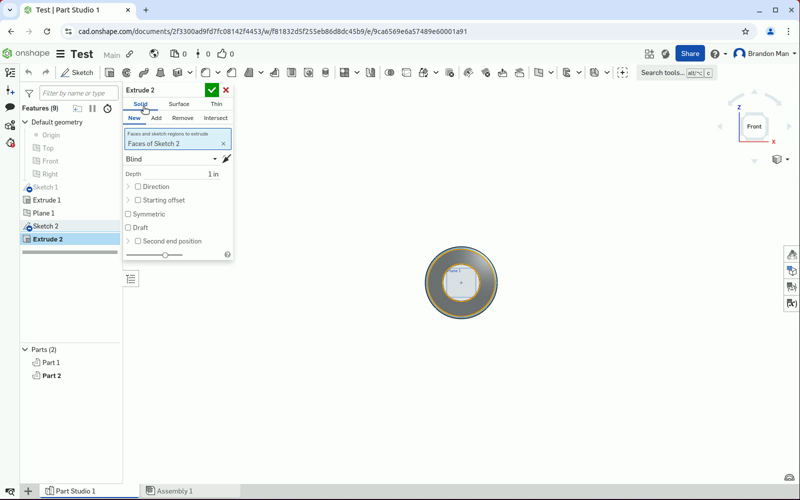
click(143, 106)
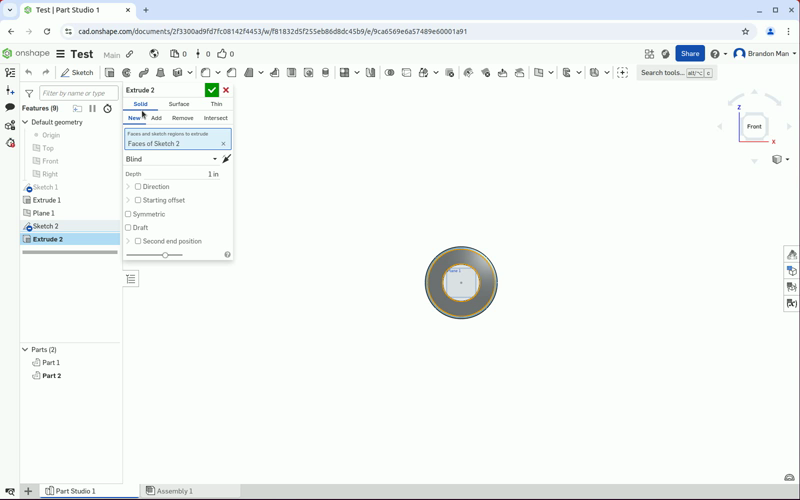
mouse_move(137, 120)
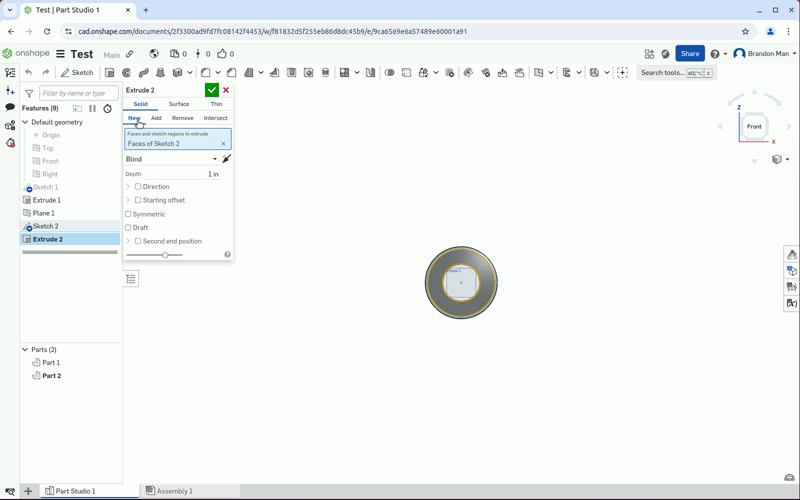
click(137, 120)
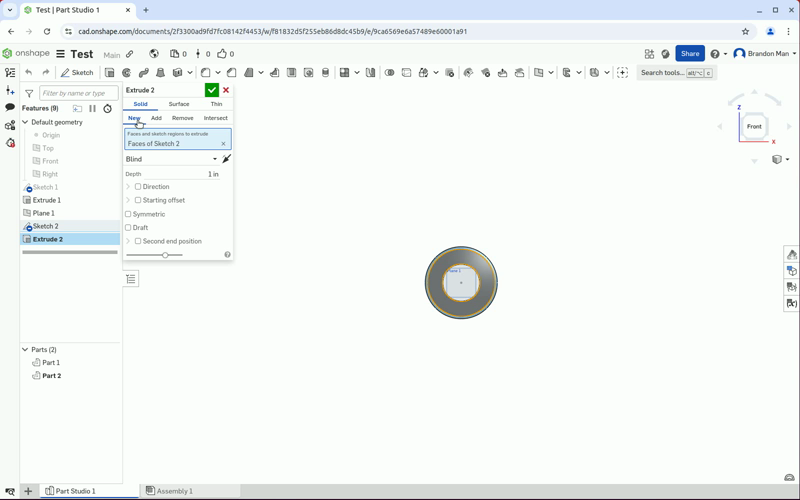
key(tab, 4)
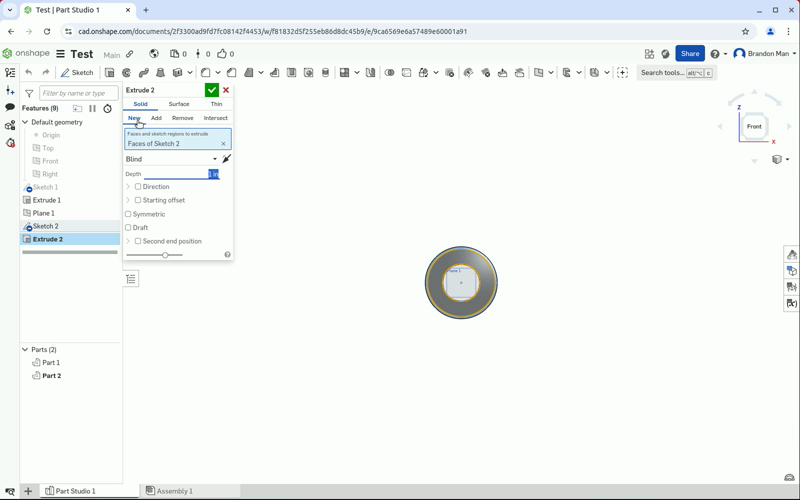
text(0.963)
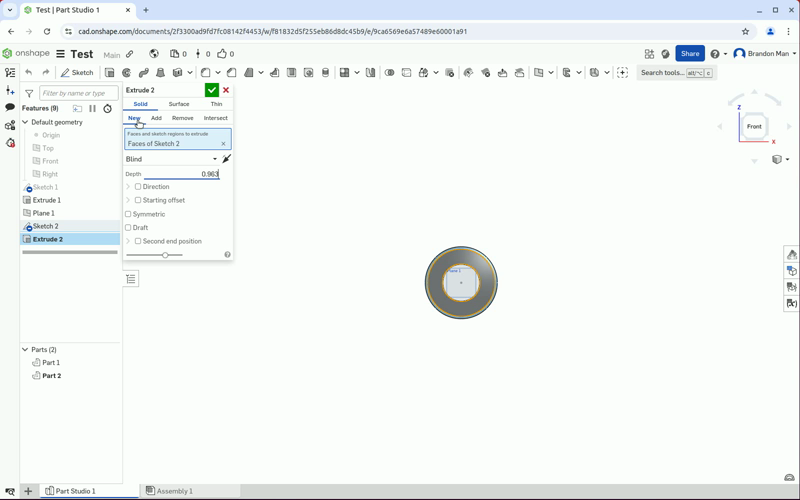
key(enter)
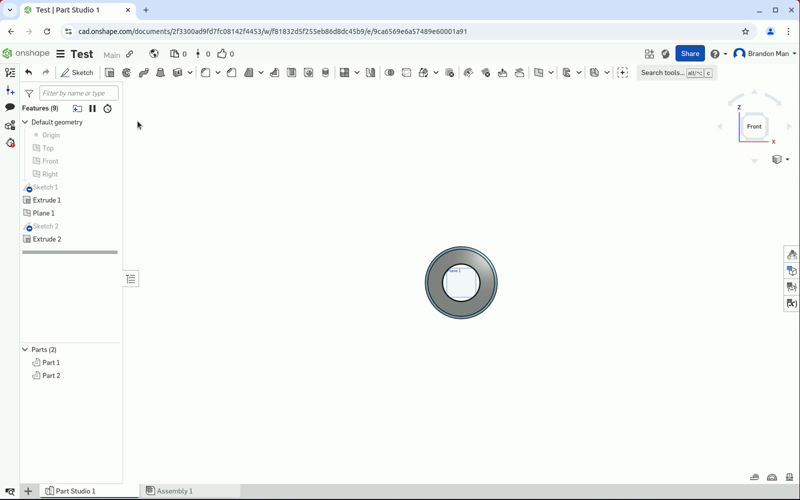
key(shift+h)
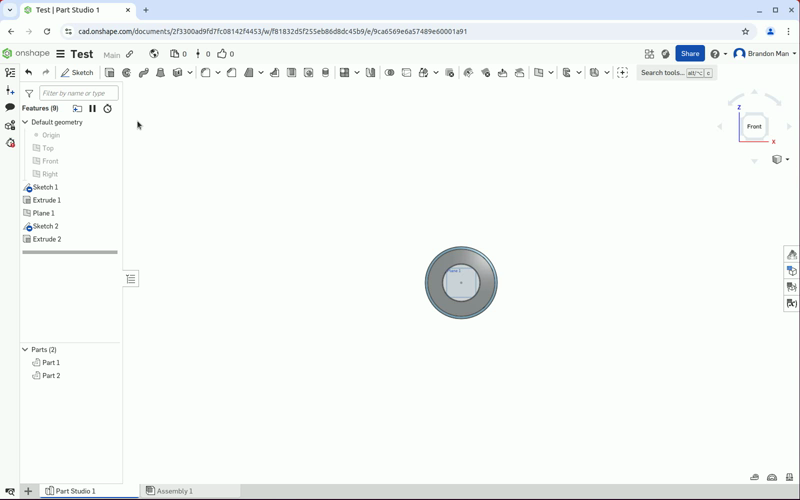
key(shift+h)
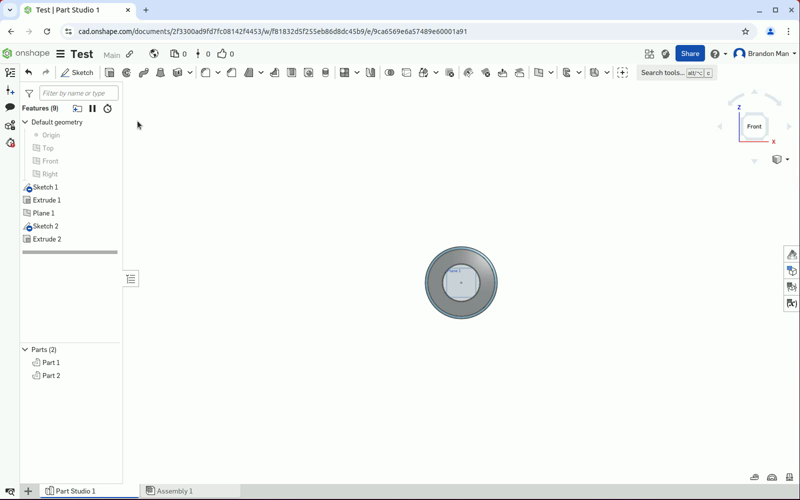
key(shift+7)
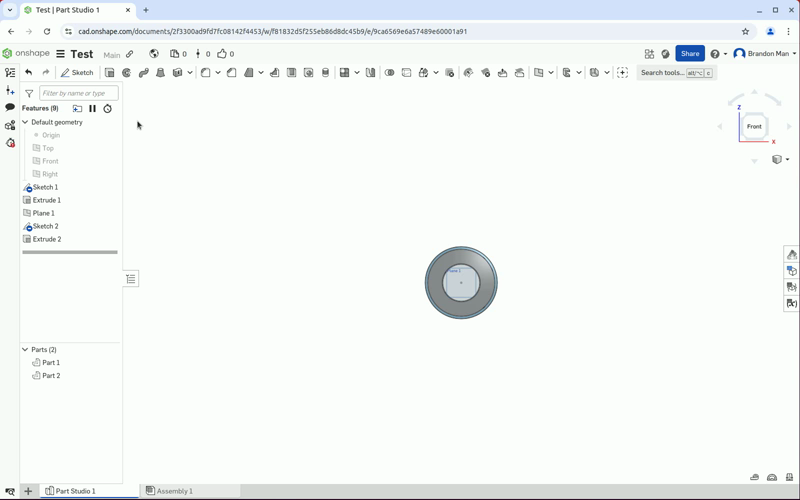
key(left, 2)
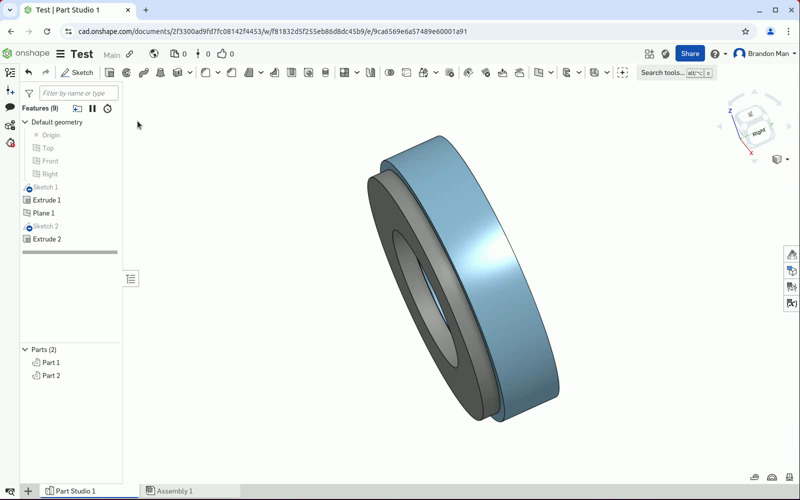
key(down, 2)
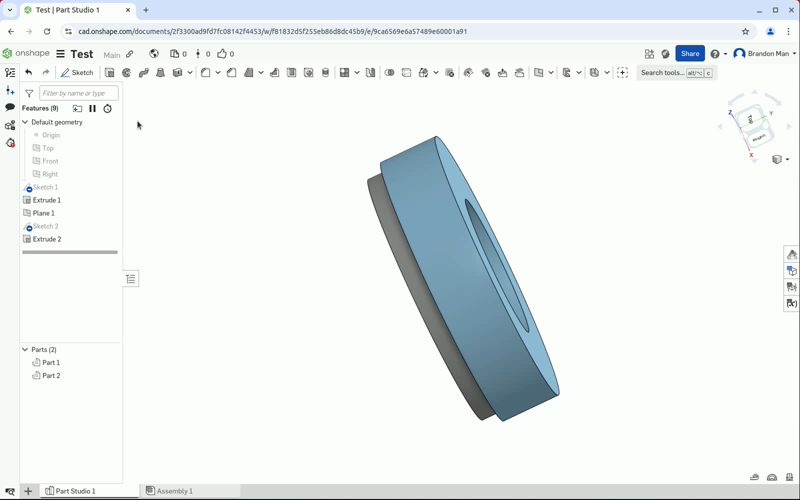
key(up, 2)
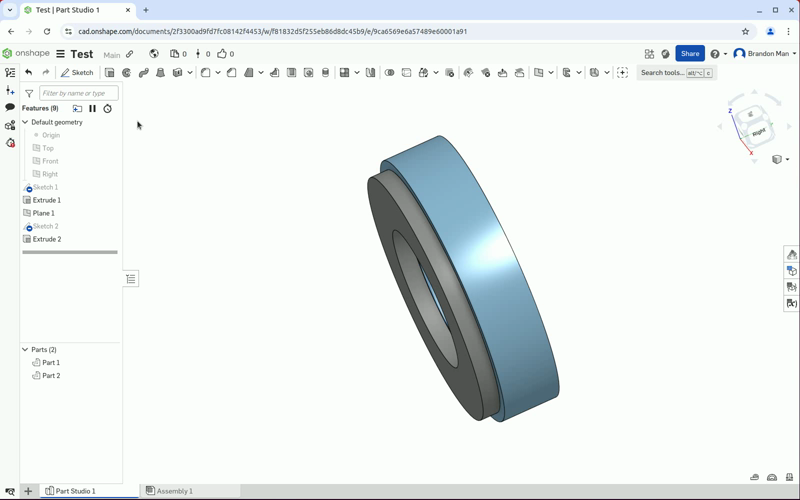
key(right, 2)
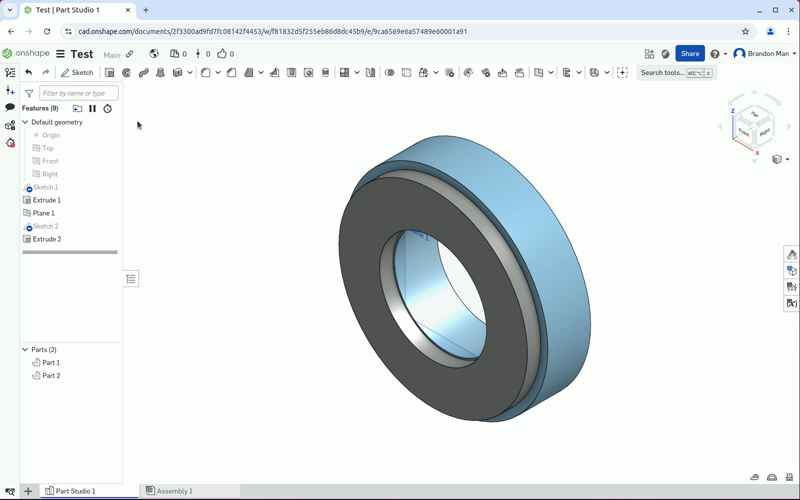
mouse_move(73, 189)
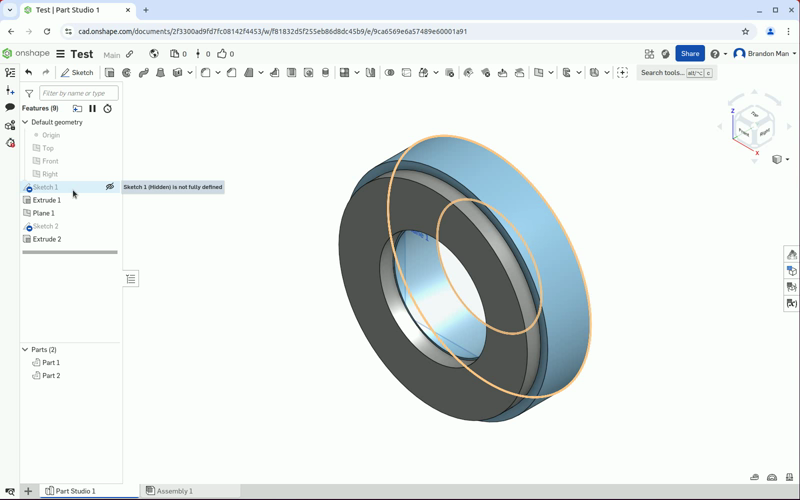
click(73, 189)